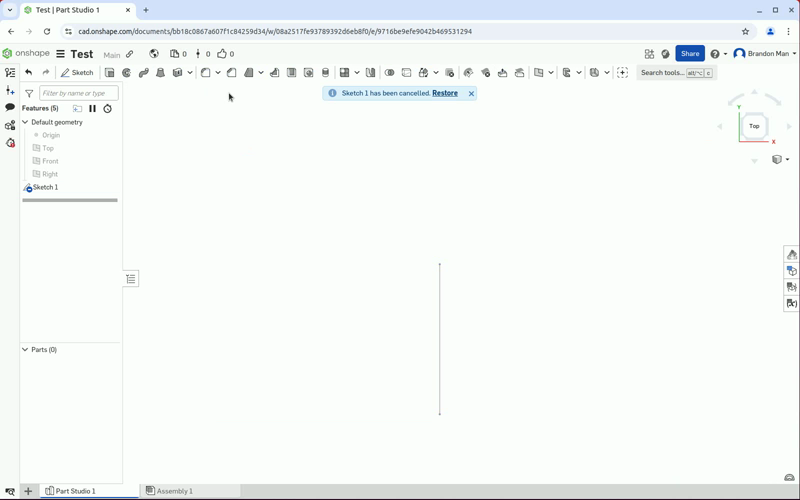
key(shift+h)
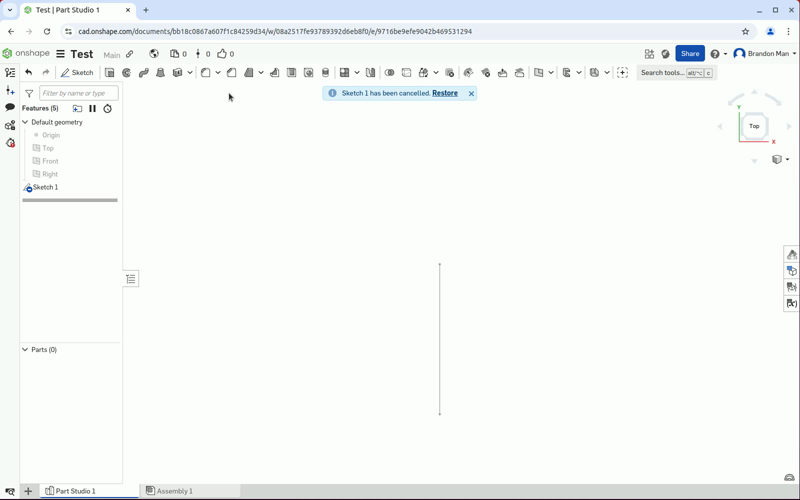
key(shift+s)
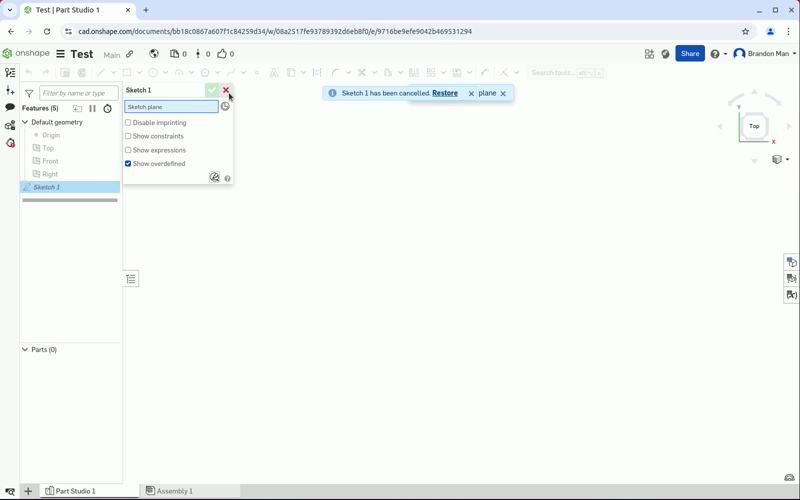
mouse_move(73, 150)
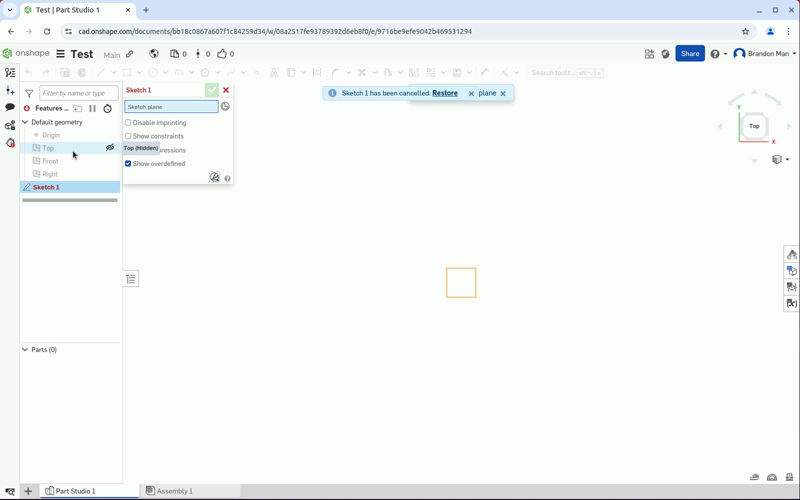
click(73, 150)
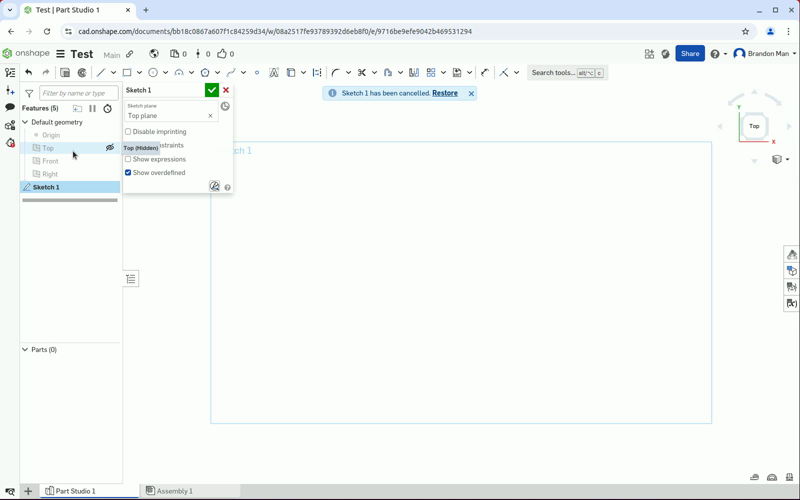
mouse_move(73, 352)
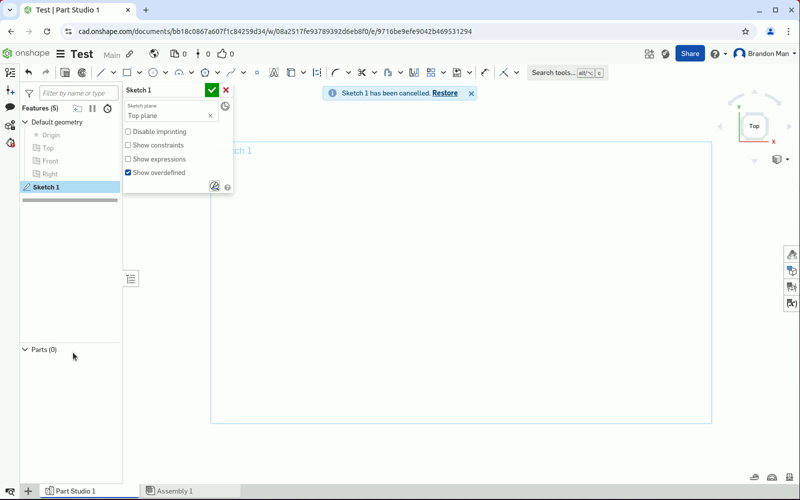
key(y)
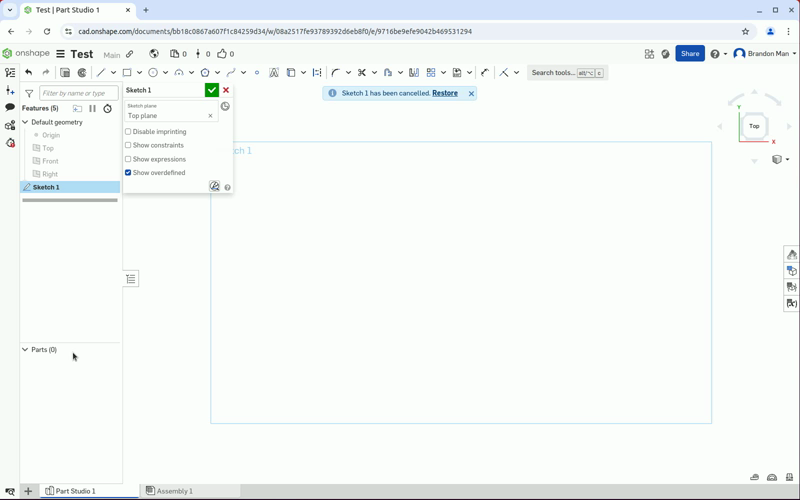
key(l)
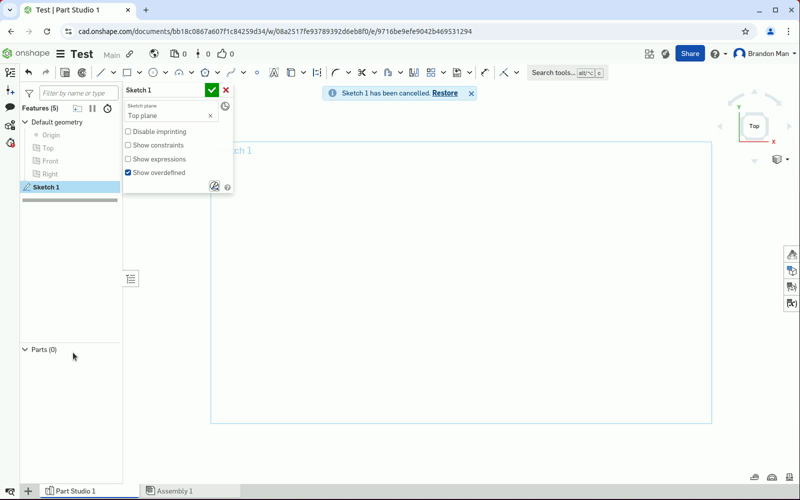
key_down(shift)
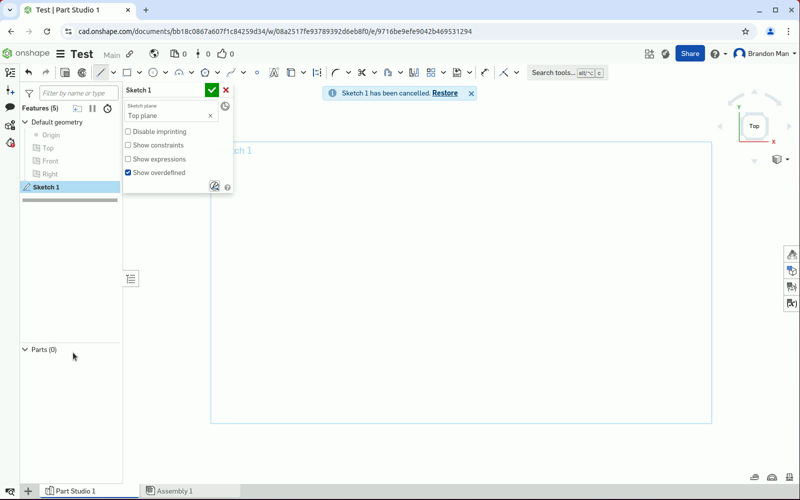
mouse_move(348, 282)
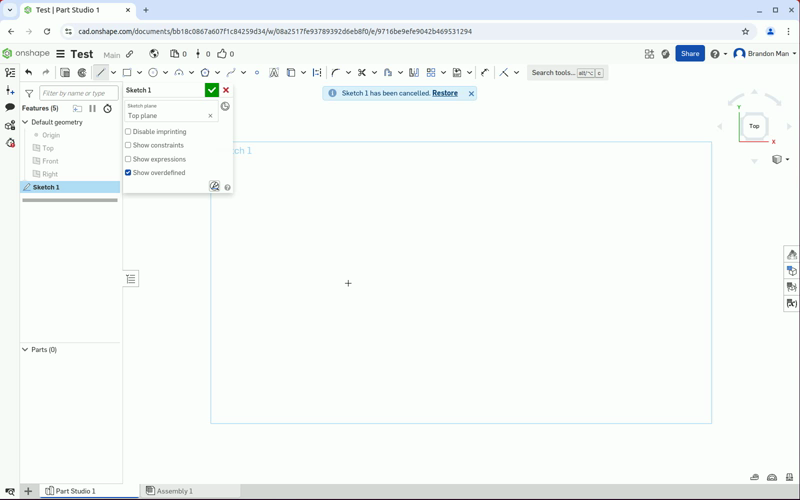
click(348, 282)
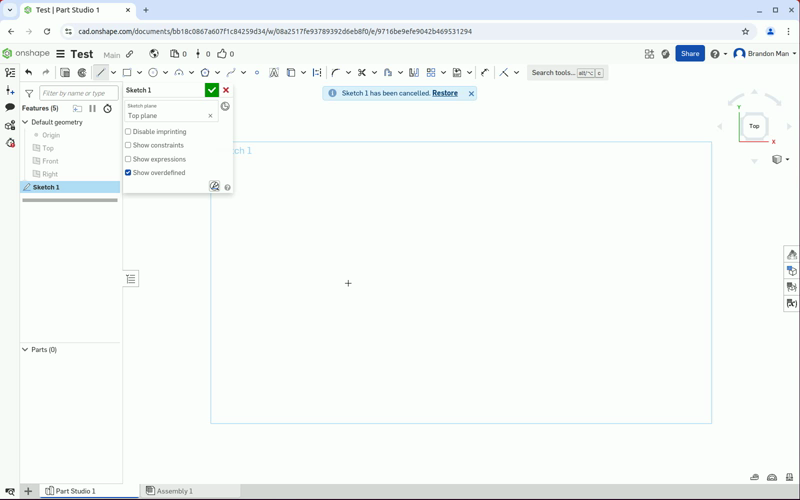
key_up(shift)
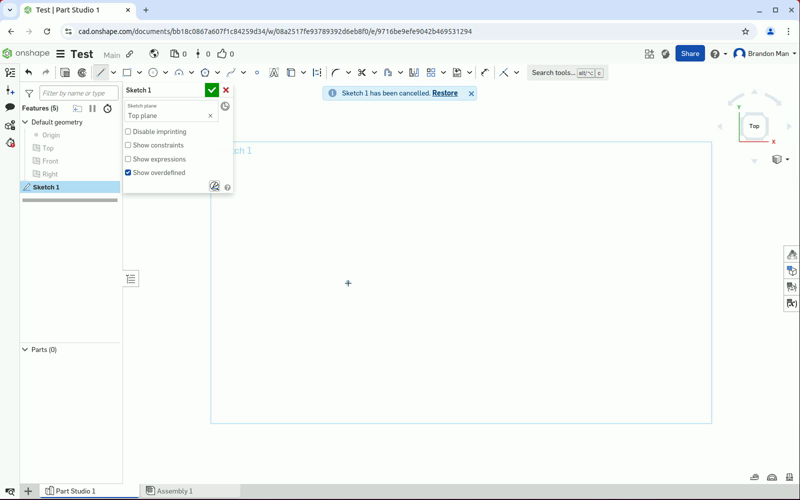
key_down(shift)
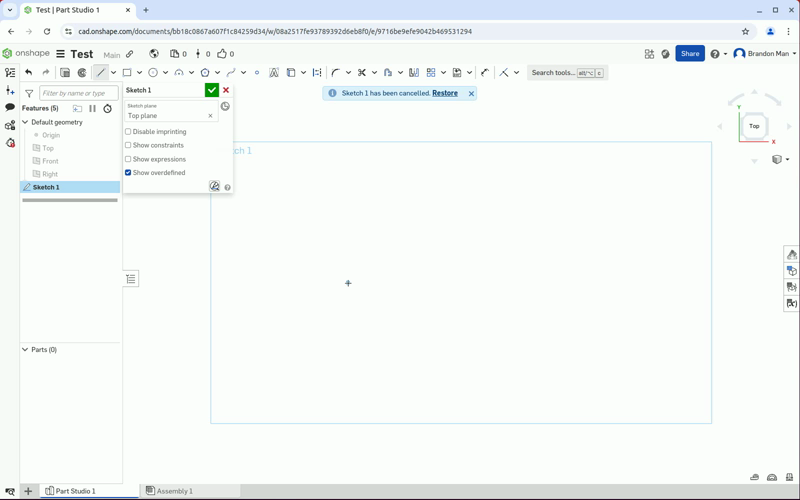
mouse_move(460, 282)
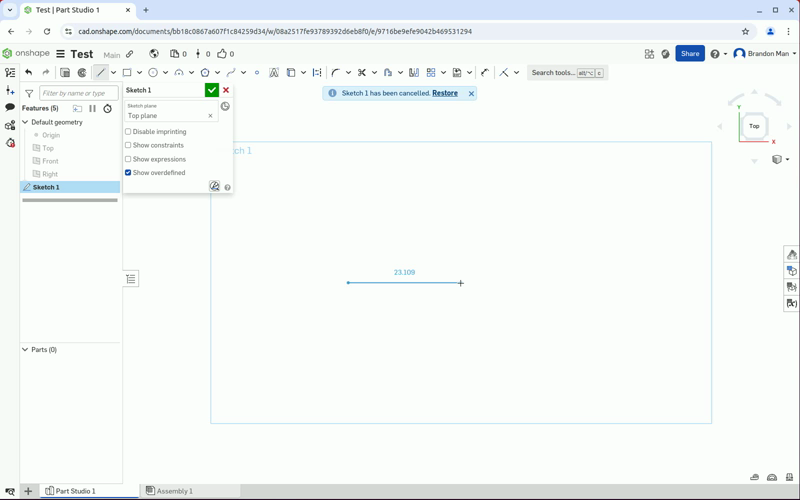
click(460, 282)
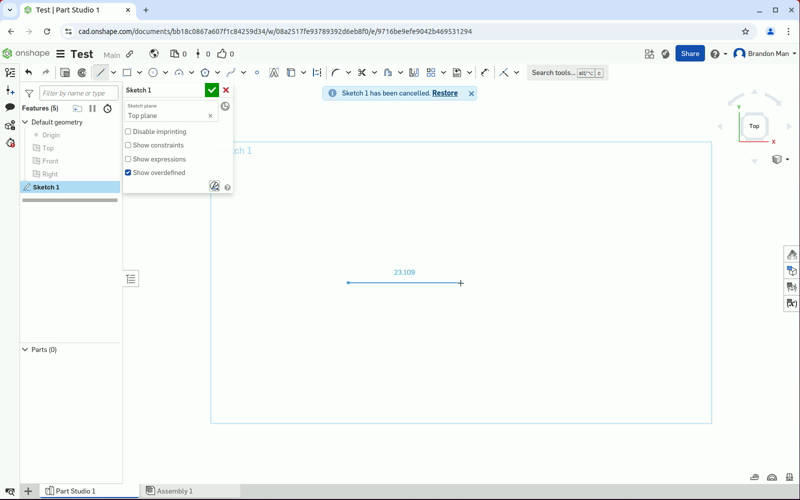
key_up(shift)
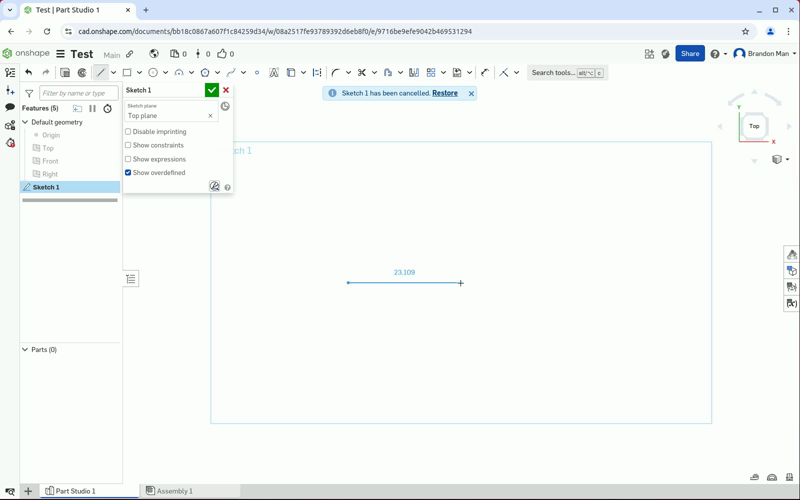
key_down(shift)
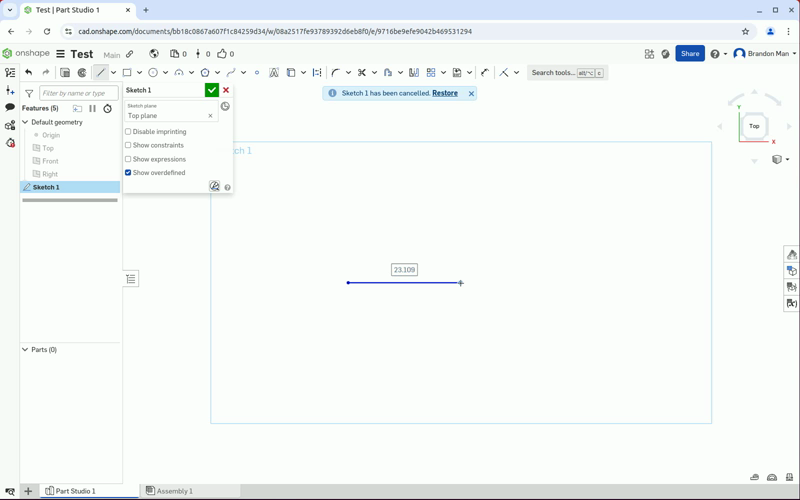
mouse_move(460, 215)
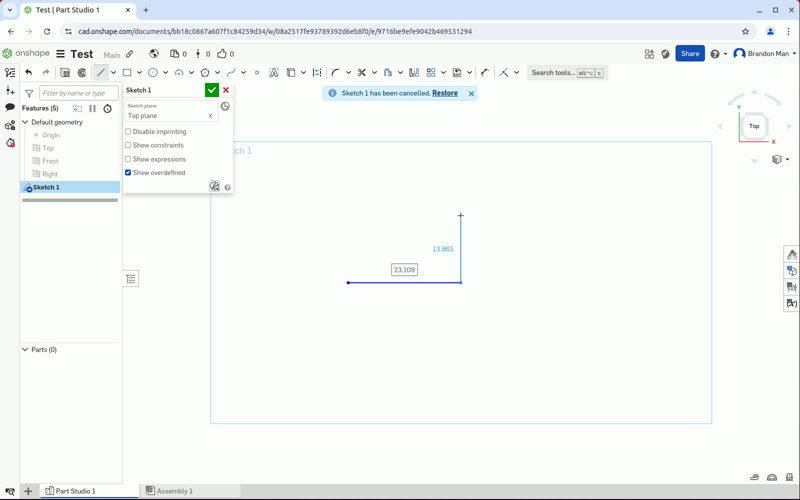
click(460, 215)
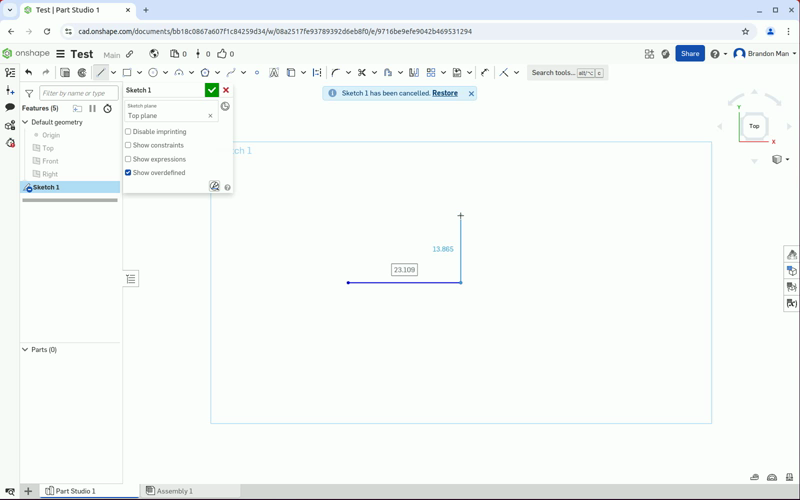
key_up(shift)
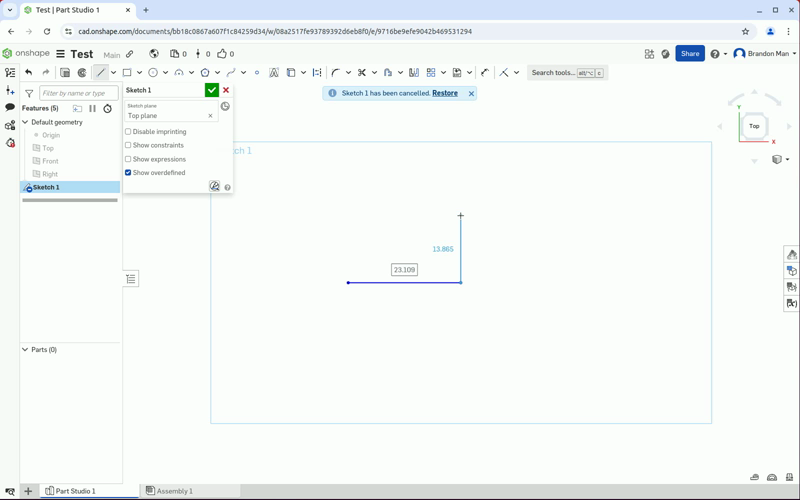
key_down(shift)
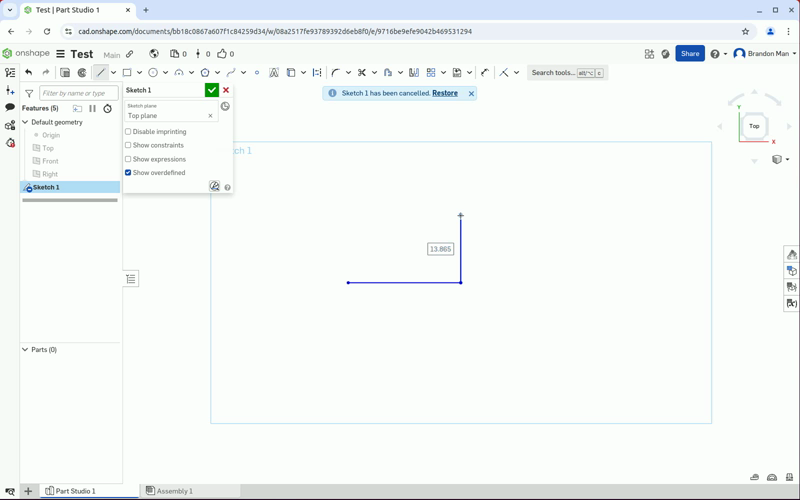
mouse_move(362, 241)
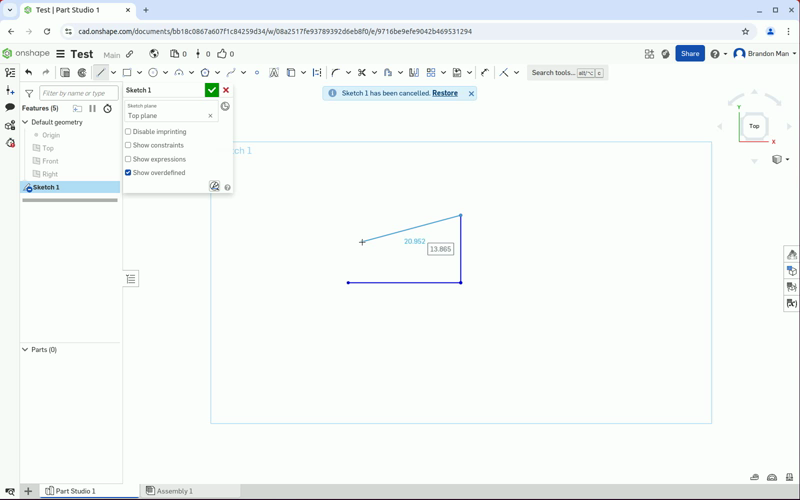
click(362, 241)
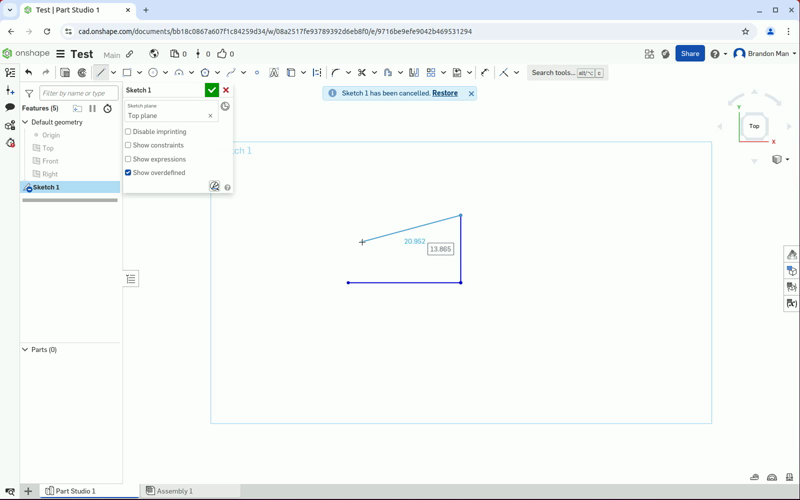
key_up(shift)
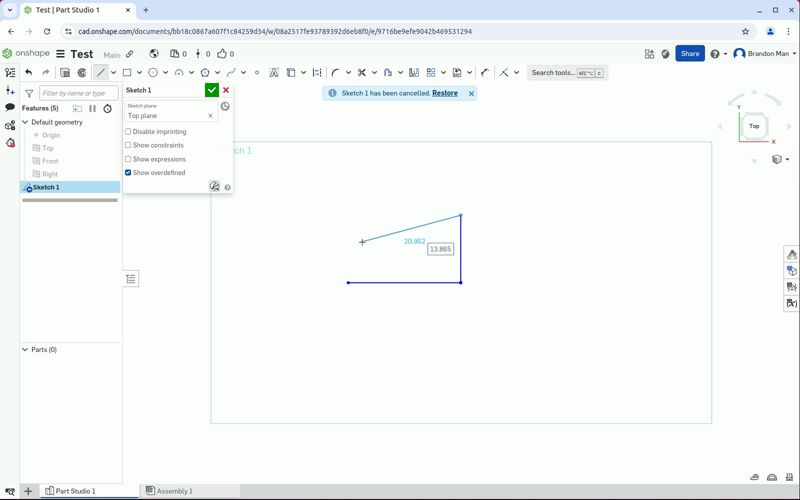
key(esc)
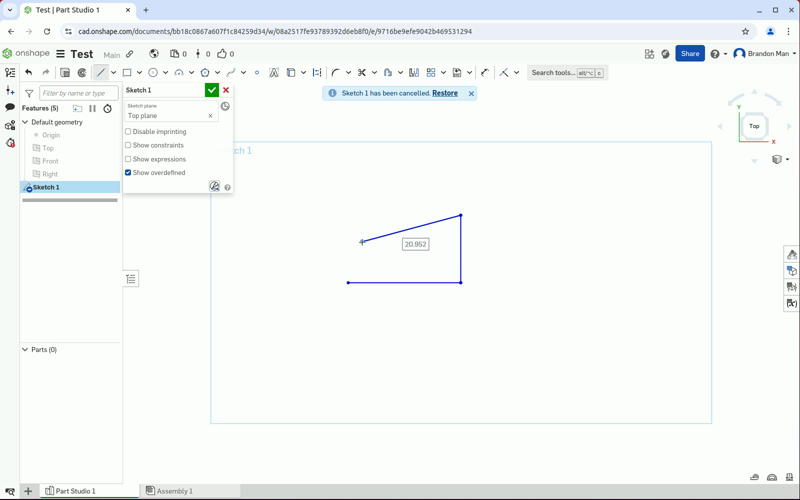
key(a)
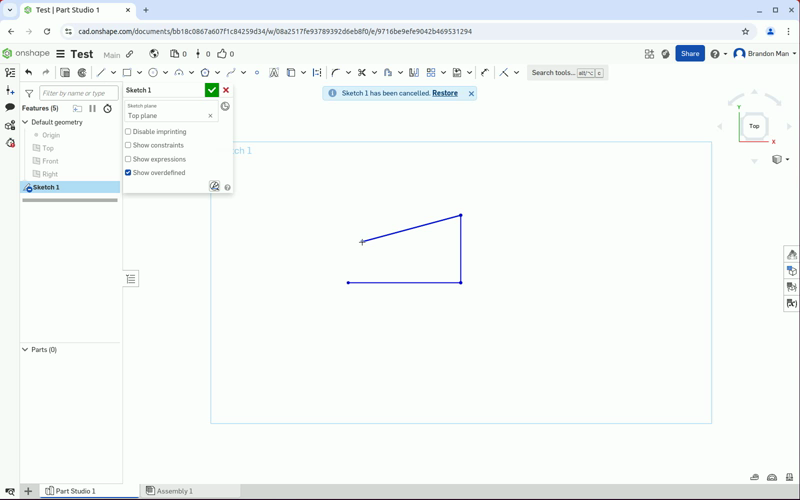
mouse_move(362, 241)
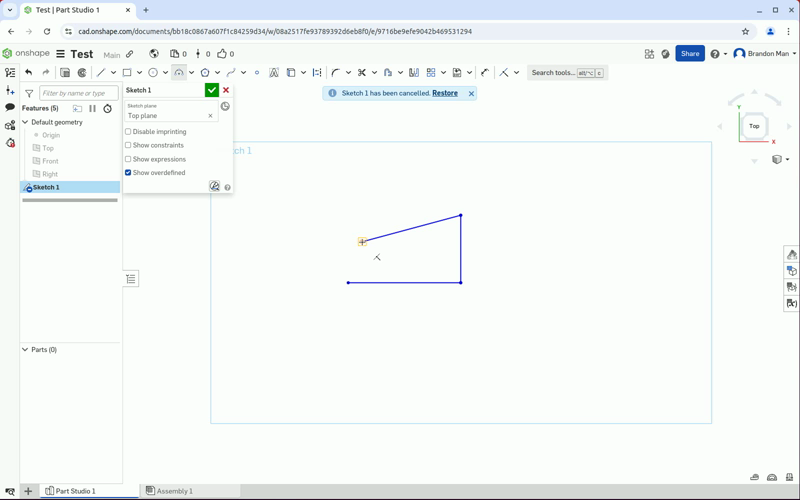
click(362, 241)
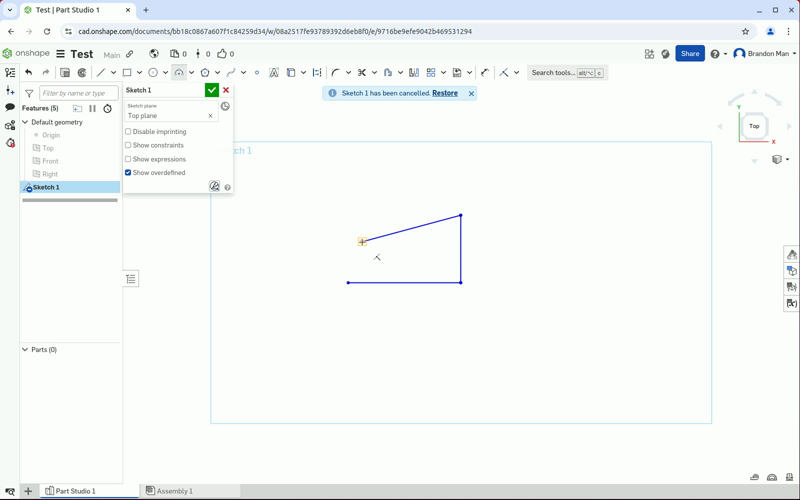
key_down(shift)
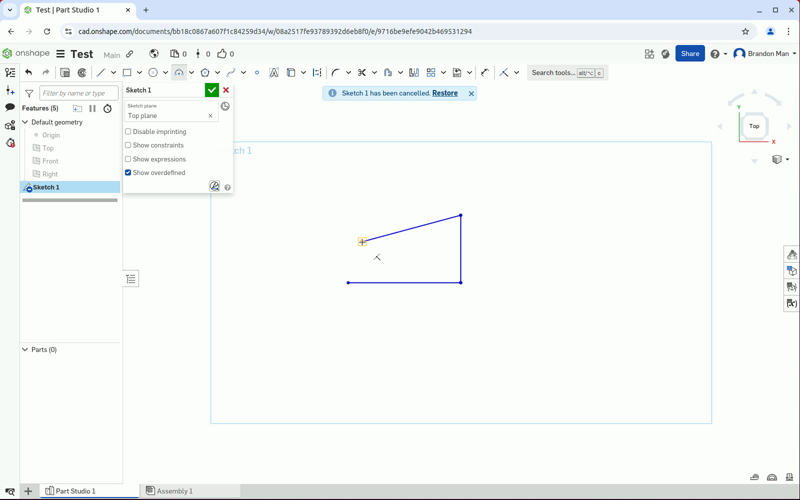
mouse_move(348, 260)
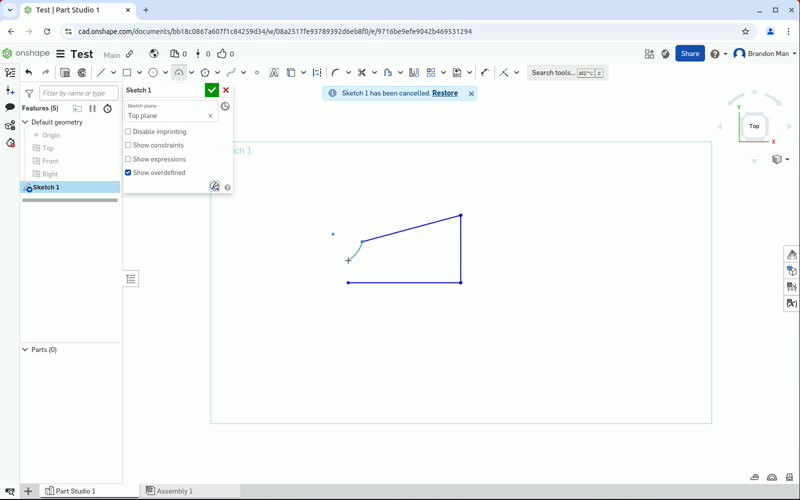
click(348, 260)
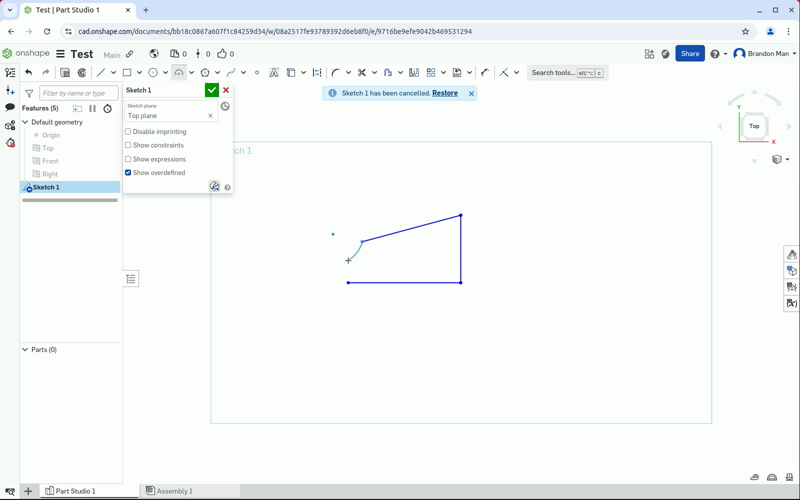
mouse_move(352, 248)
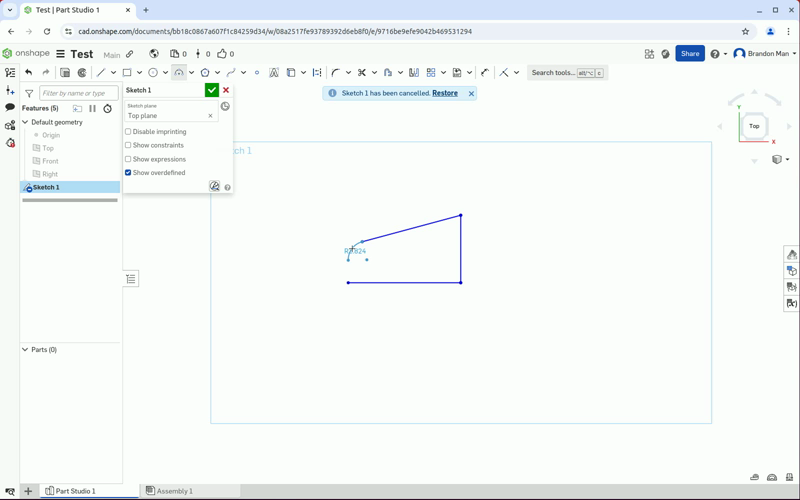
click(352, 248)
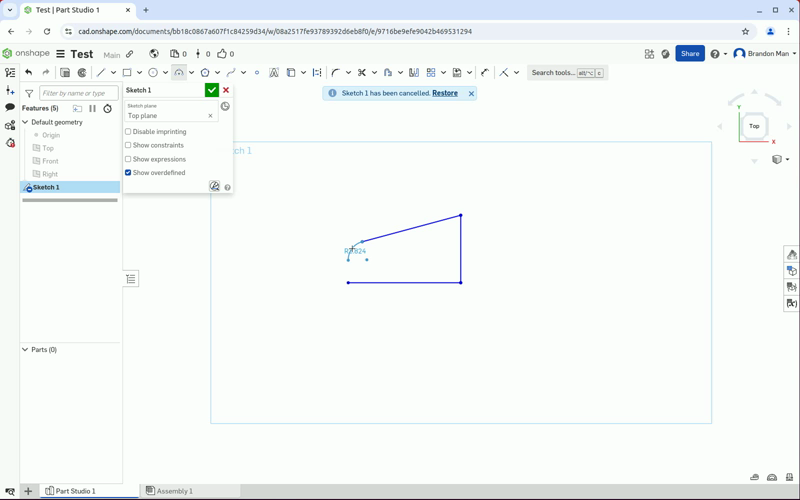
key_up(shift)
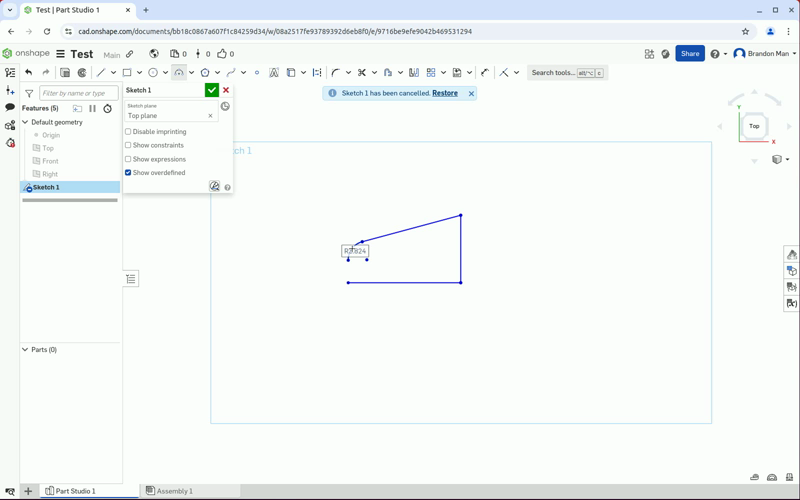
key(esc)
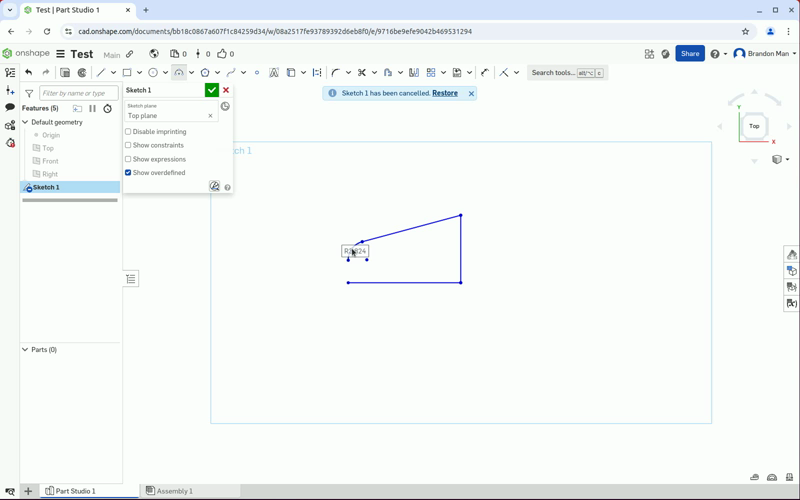
key(l)
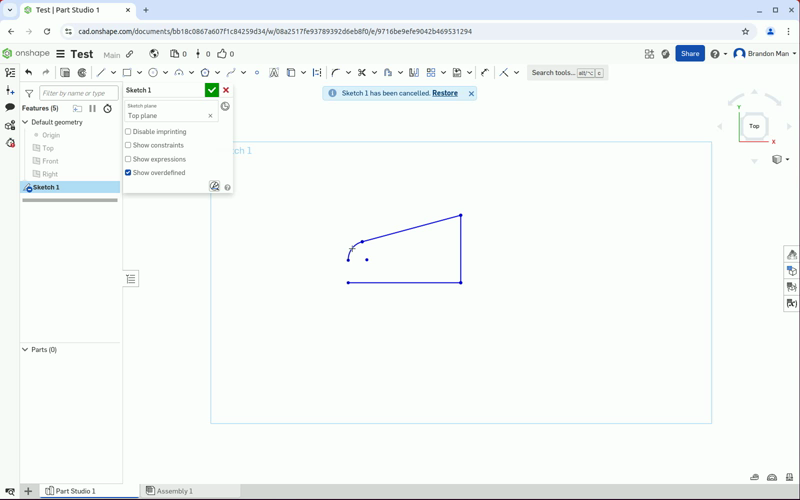
mouse_move(348, 260)
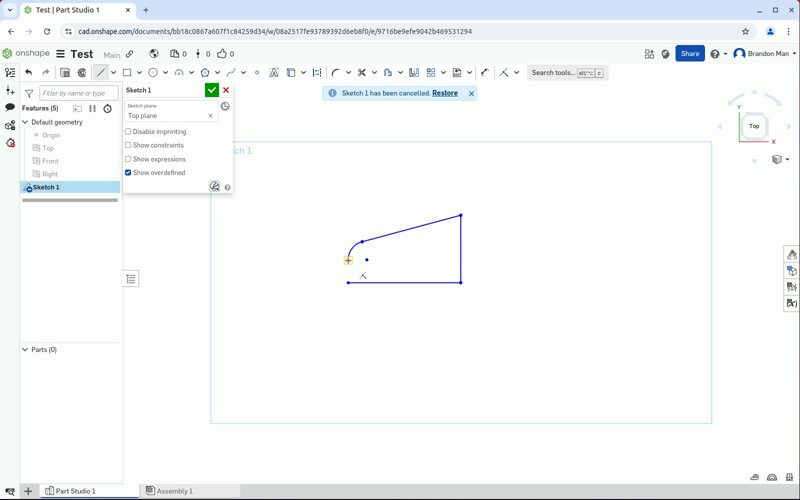
click(348, 260)
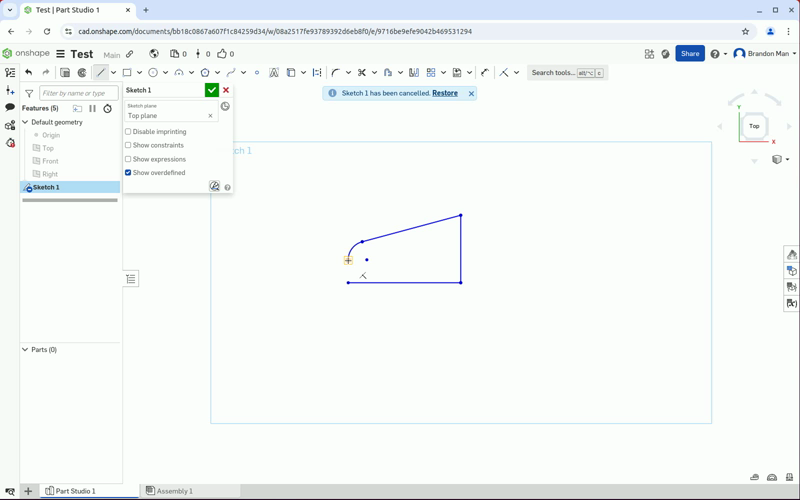
mouse_move(378, 260)
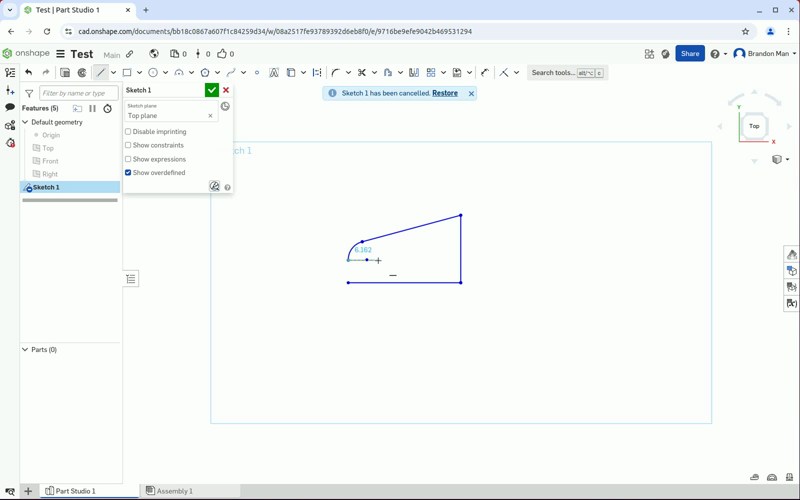
key_down(shift)
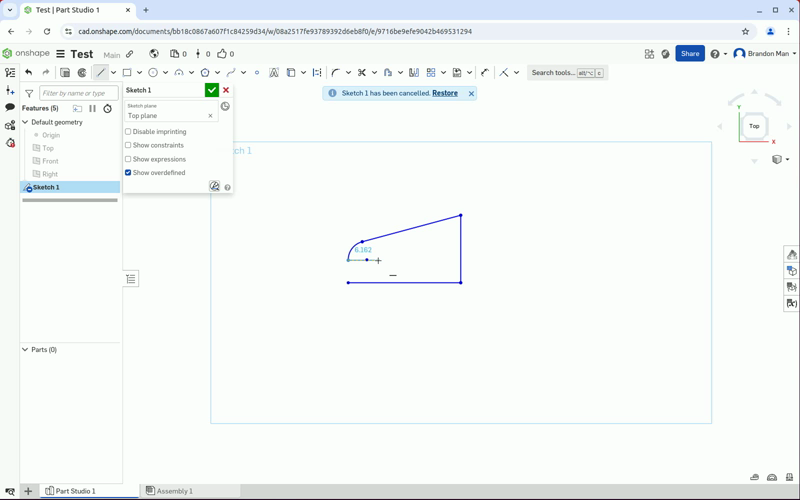
mouse_move(348, 282)
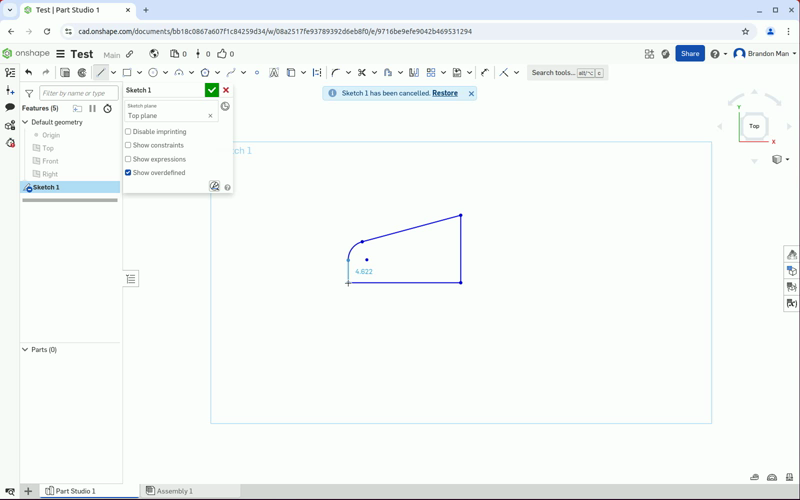
key_up(shift)
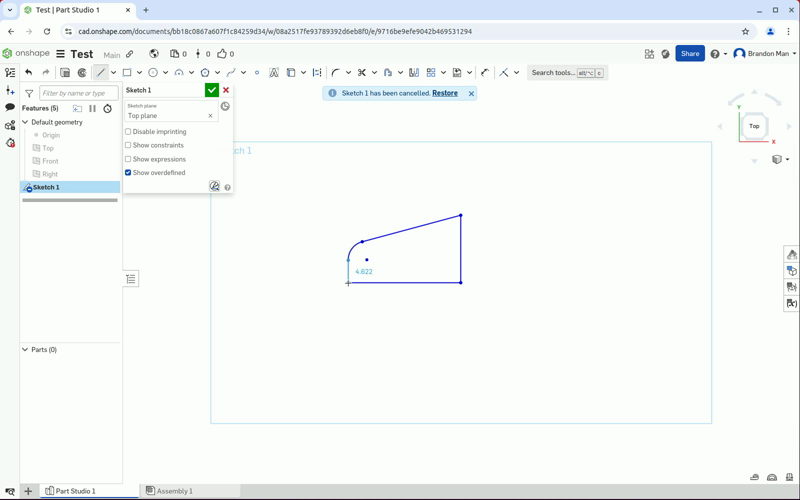
click(348, 282)
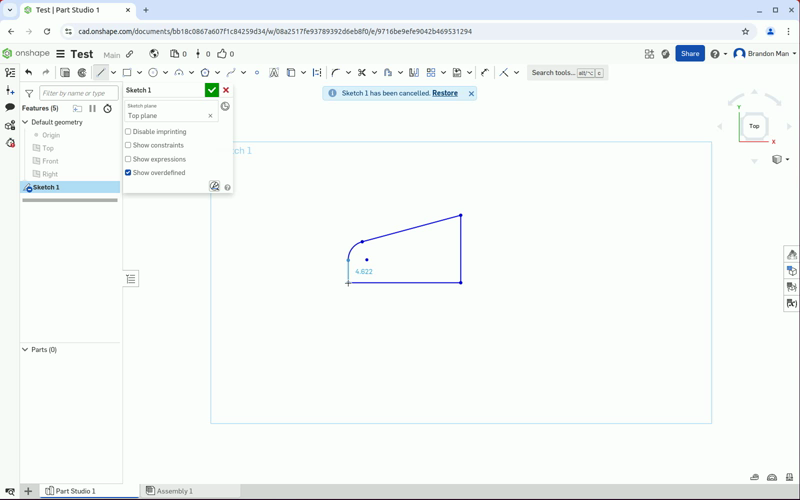
key(esc)
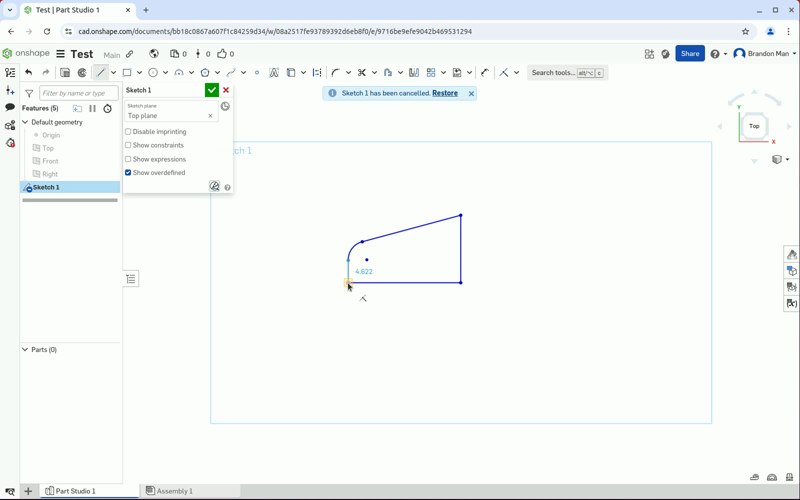
mouse_move(383, 270)
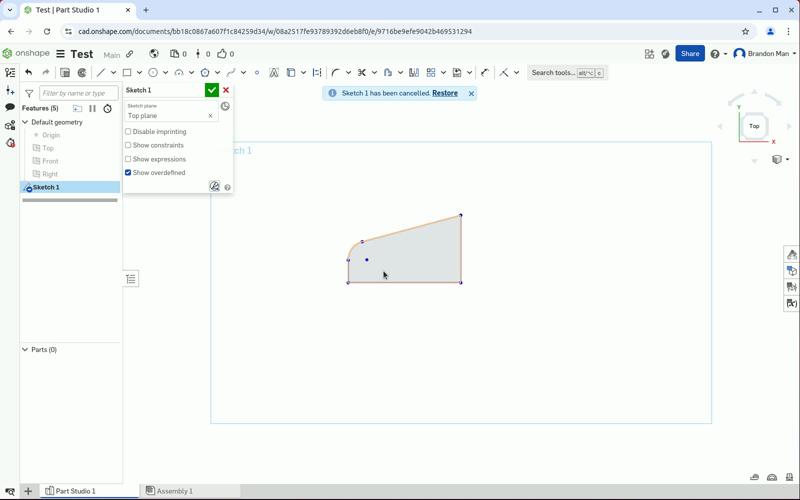
click(383, 270)
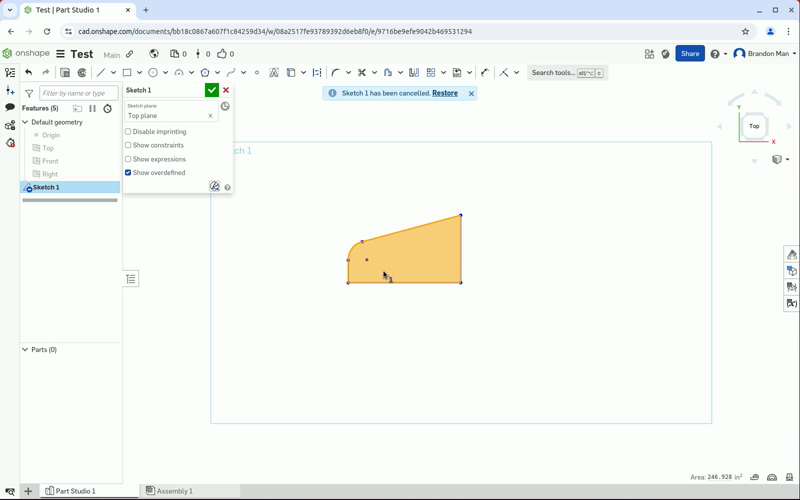
mouse_move(73, 352)
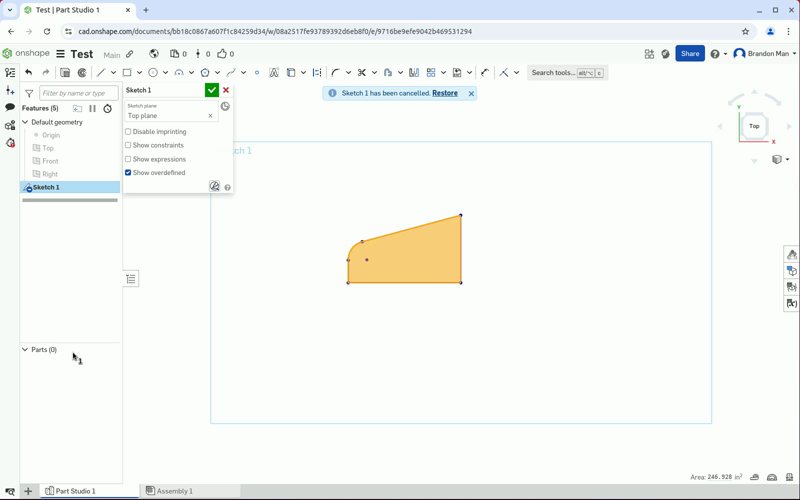
key(shift+y)
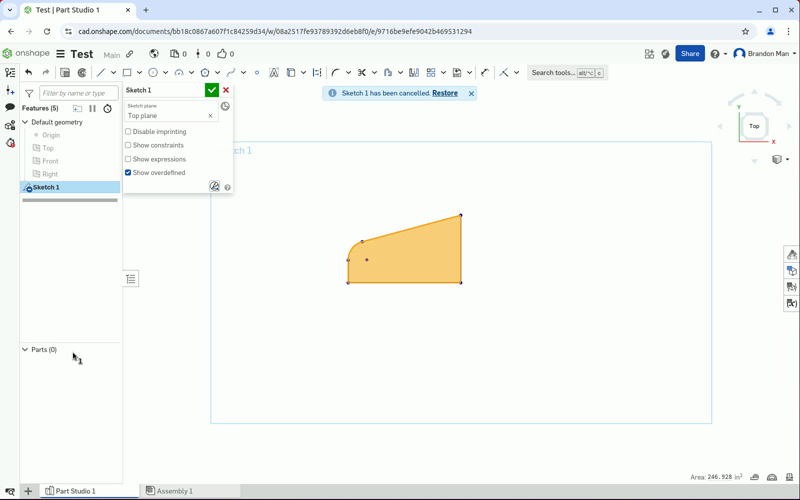
key(shift+e)
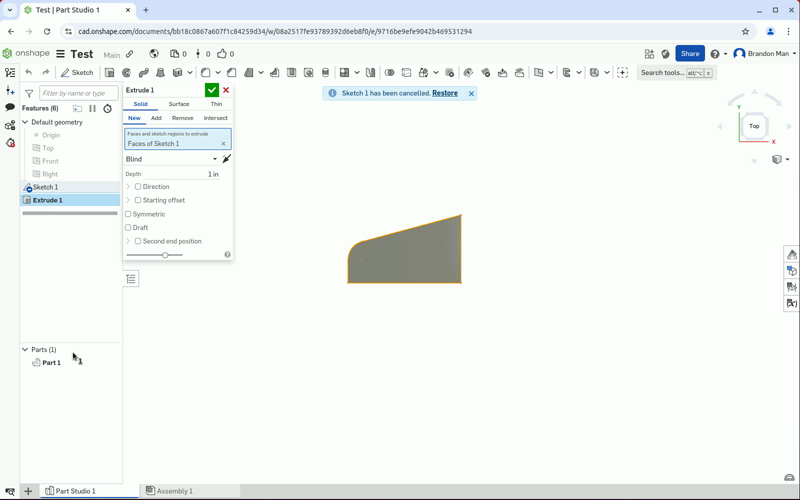
mouse_move(143, 106)
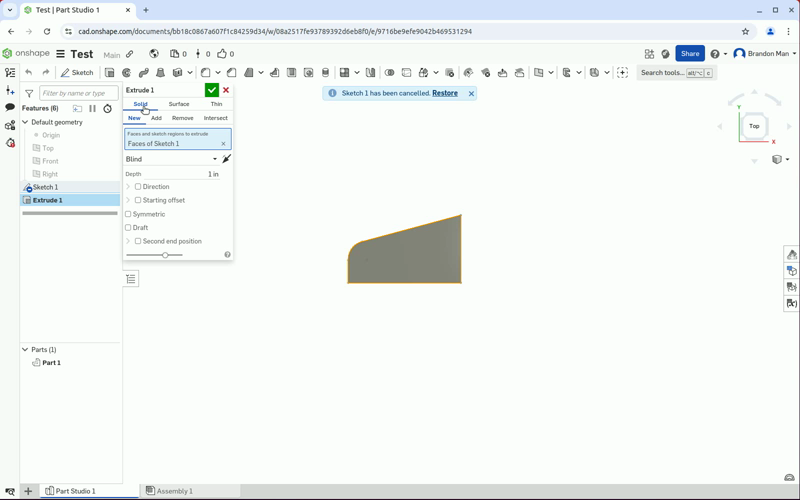
click(143, 106)
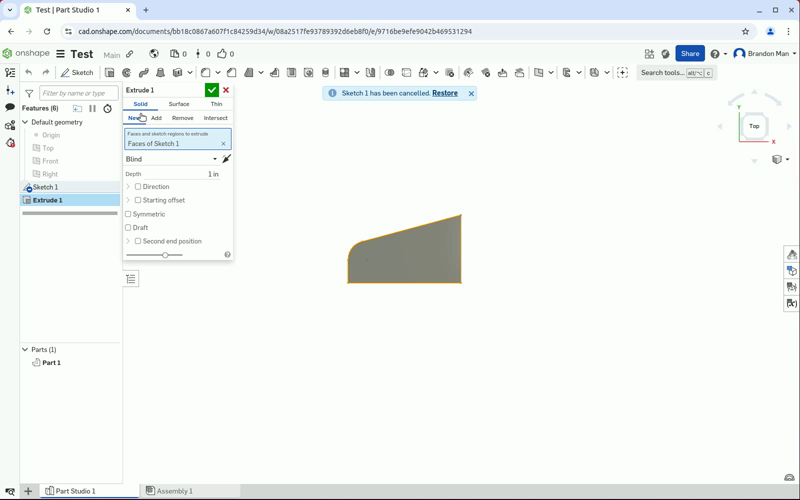
mouse_move(137, 120)
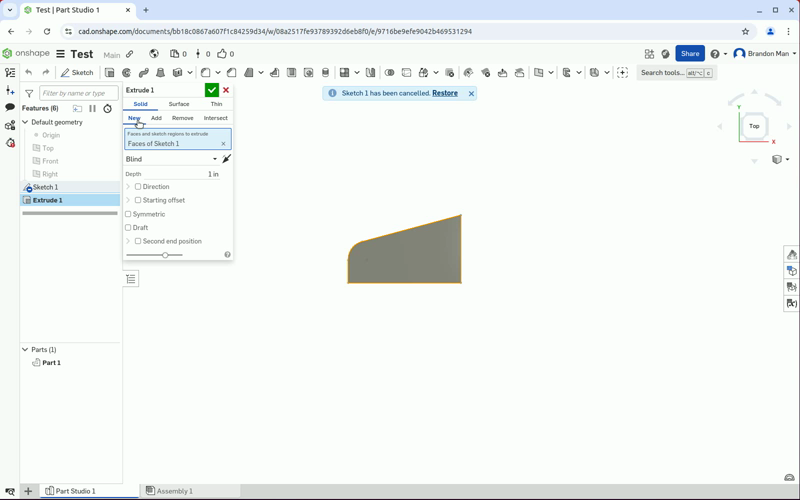
click(137, 120)
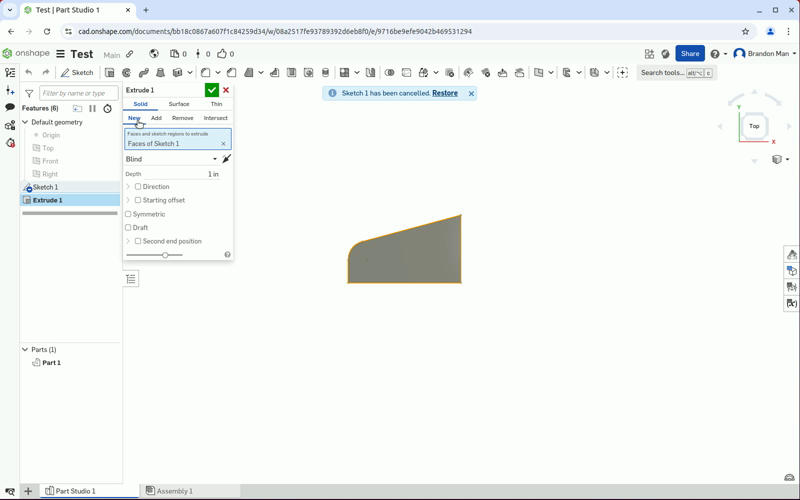
key(tab, 4)
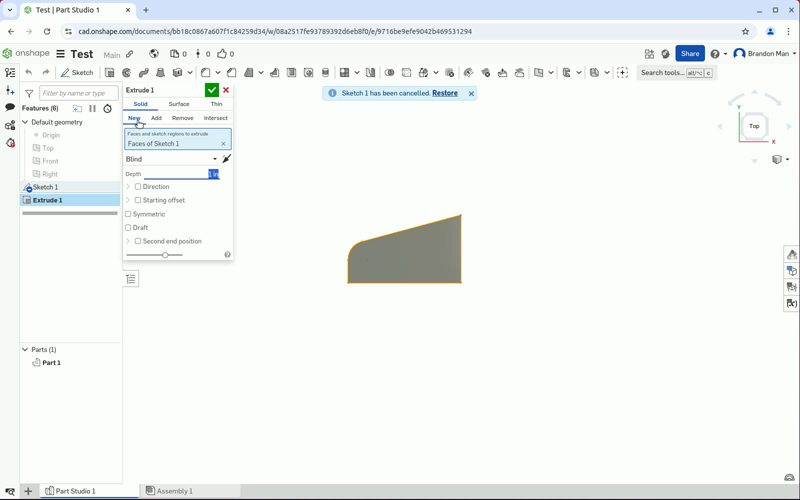
text(2.407)
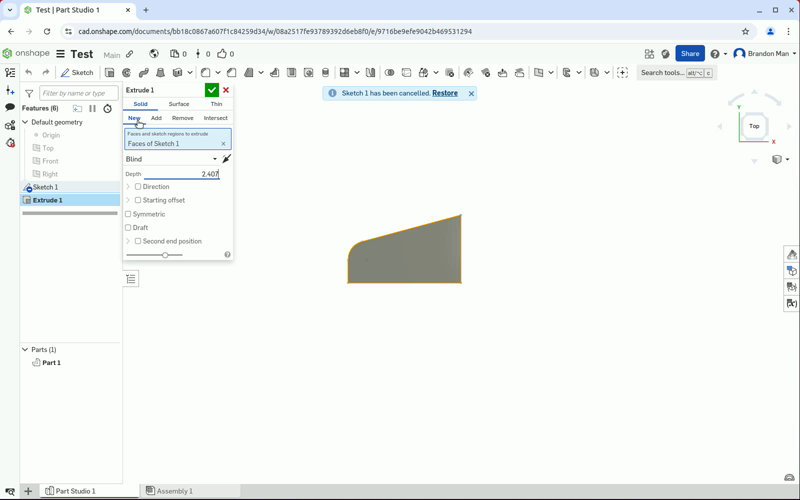
key(enter)
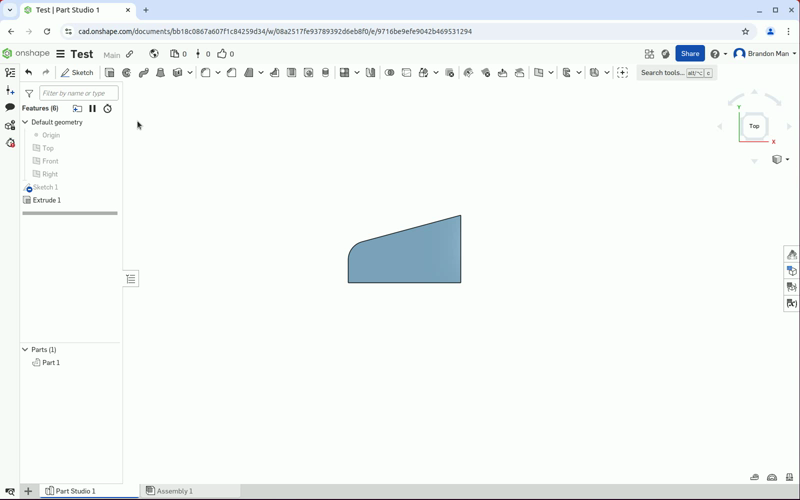
key(shift+h)
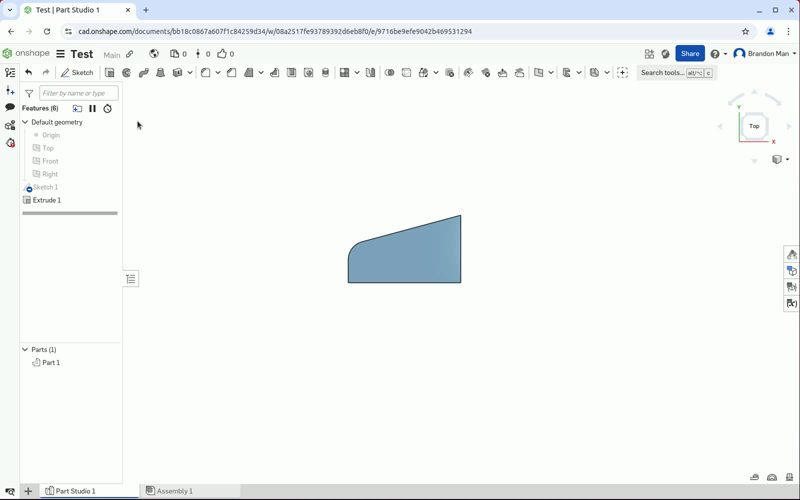
key(shift+h)
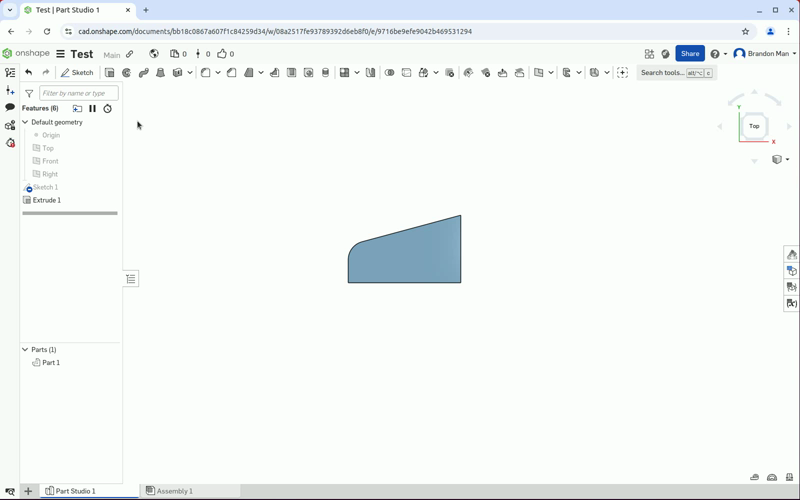
mouse_move(73, 189)
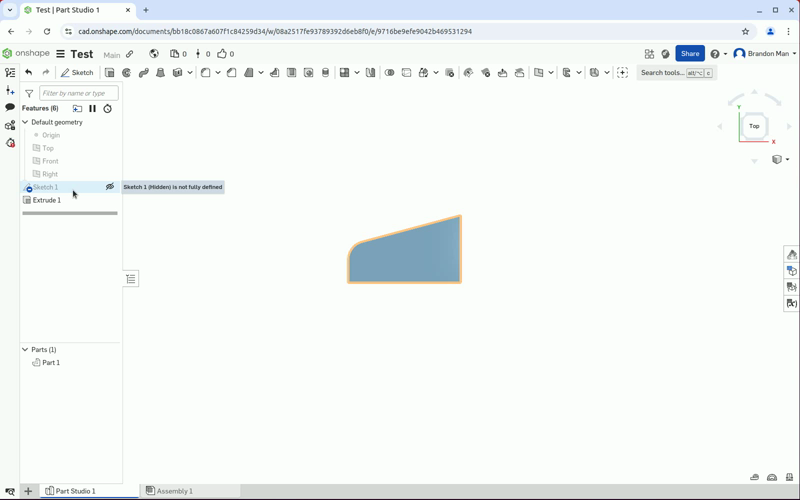
click(73, 189)
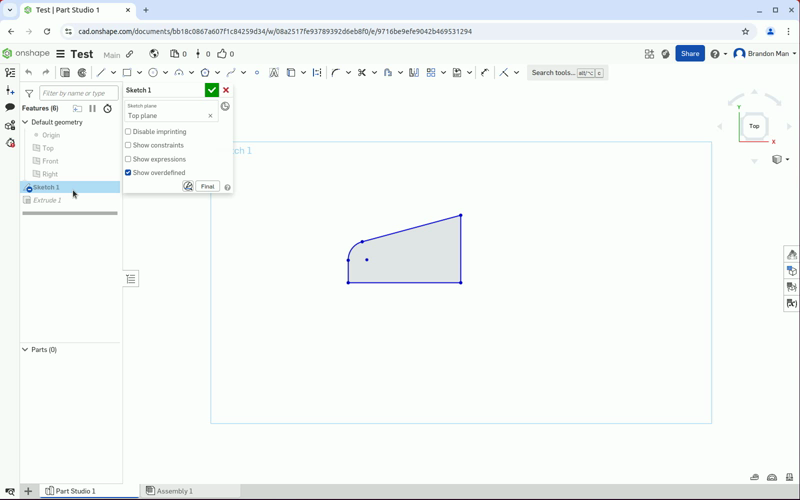
mouse_move(229, 92)
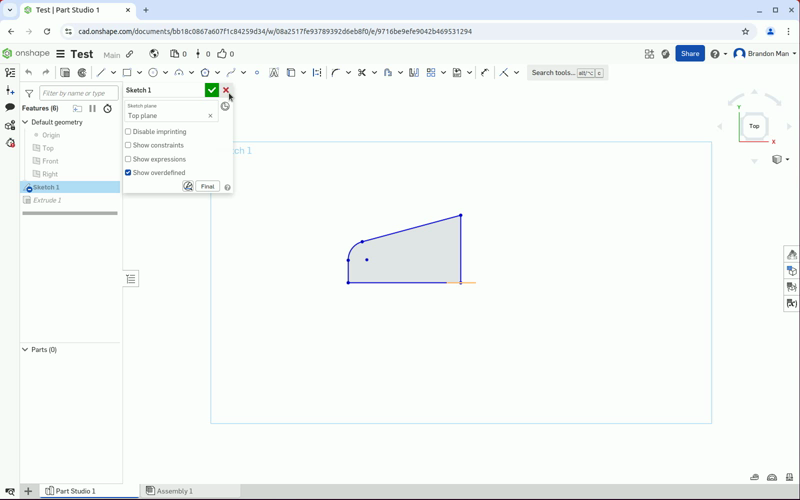
click(229, 92)
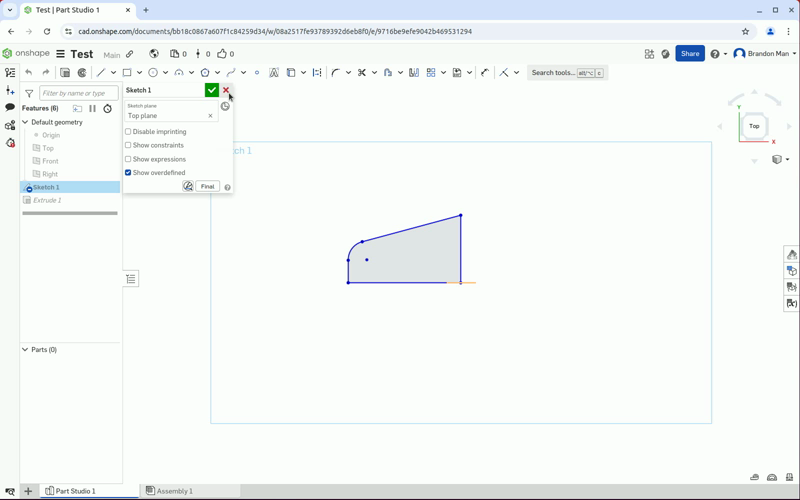
key(shift+s)
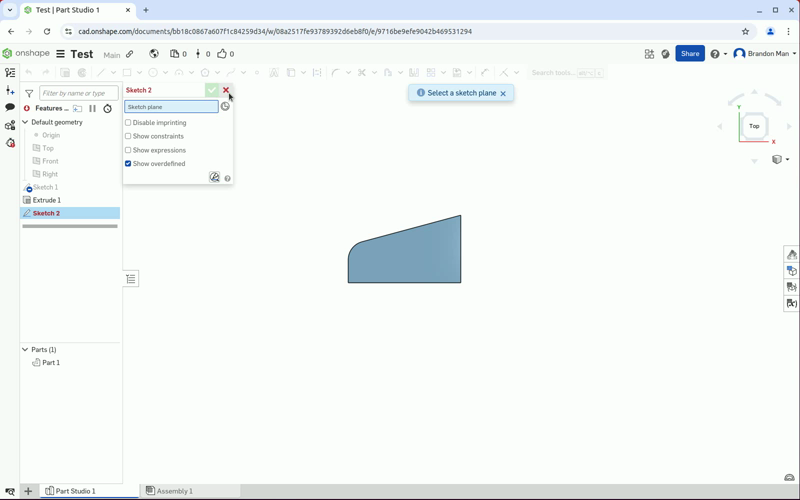
mouse_move(73, 150)
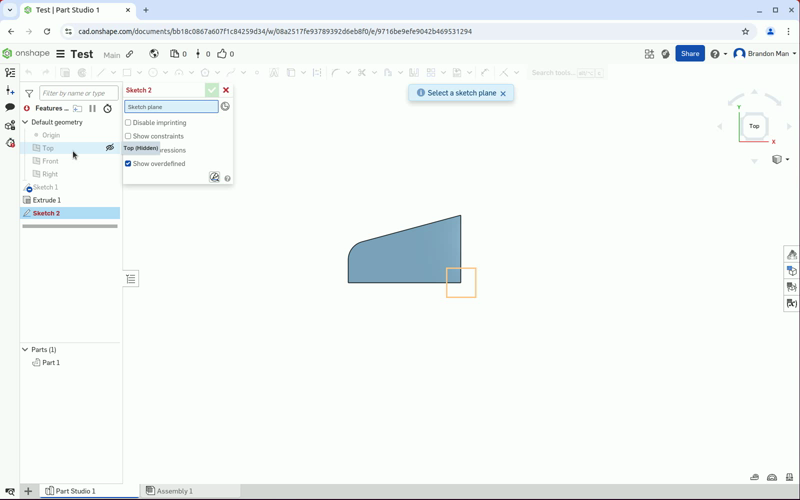
click(73, 150)
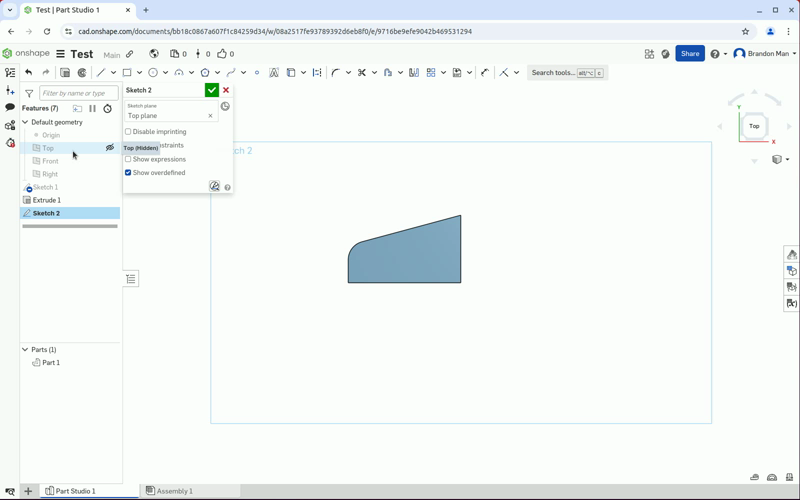
mouse_move(73, 352)
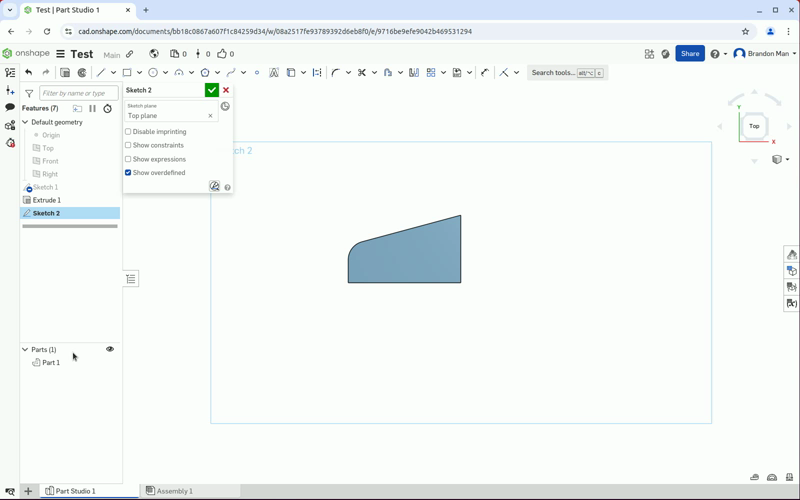
key(y)
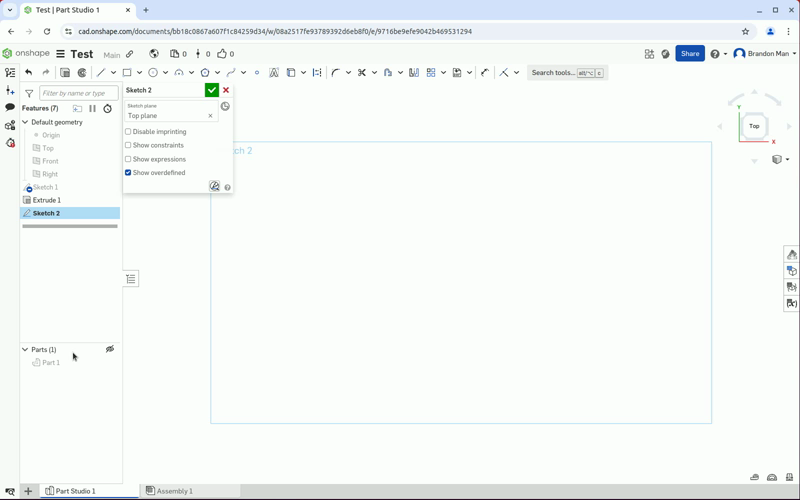
key(l)
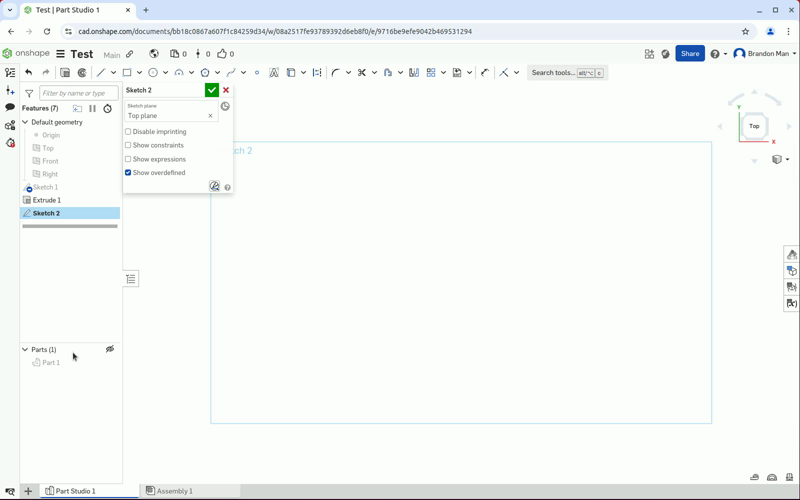
key_down(shift)
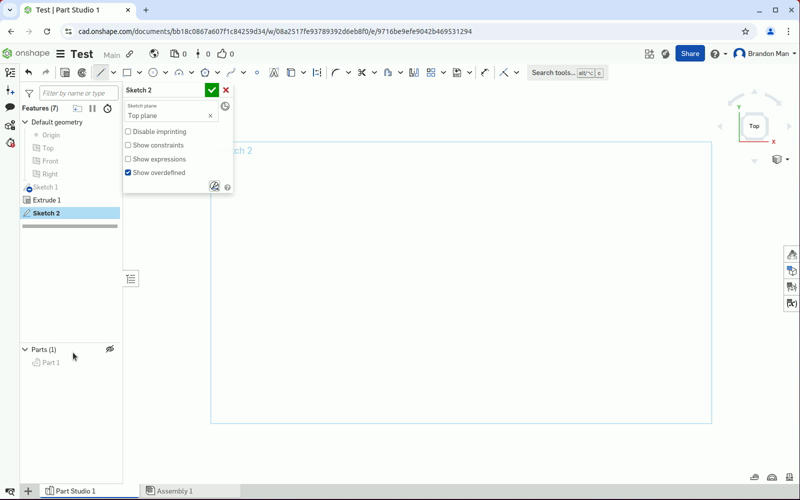
mouse_move(460, 282)
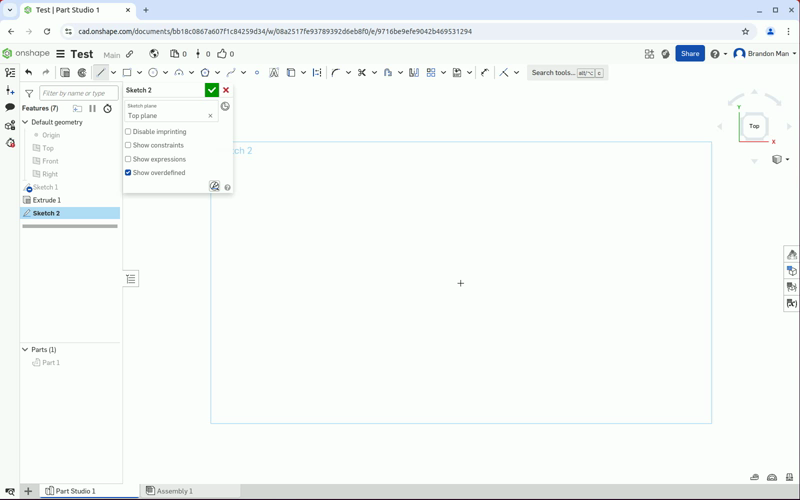
click(460, 282)
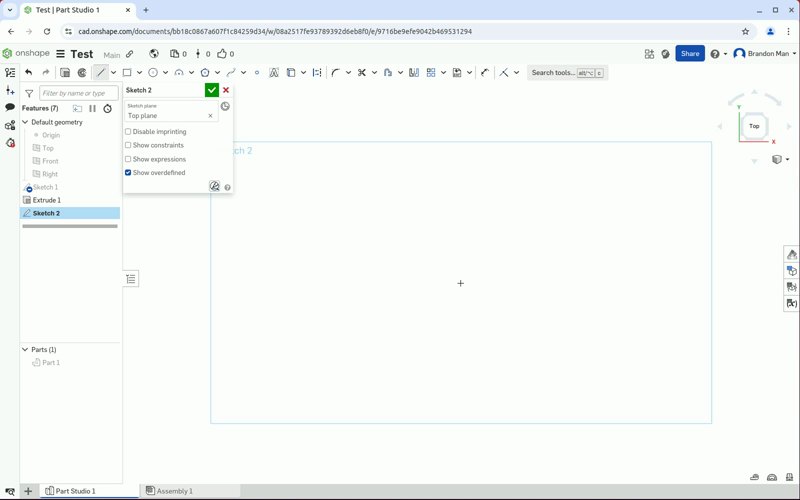
key_up(shift)
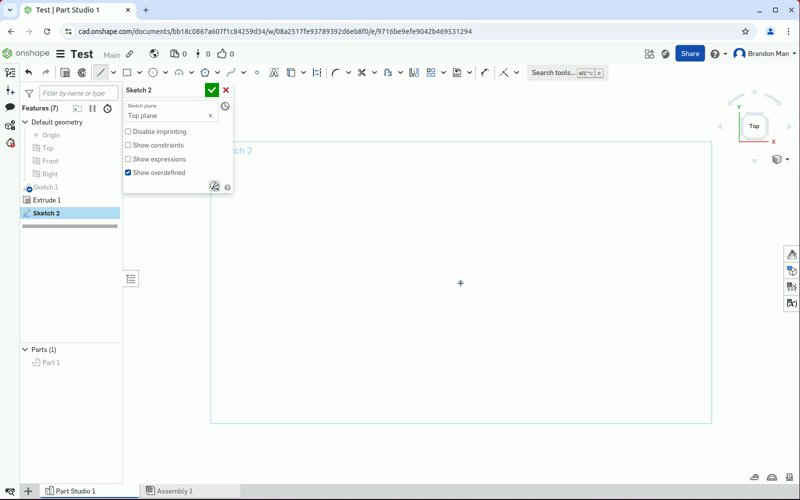
key_down(shift)
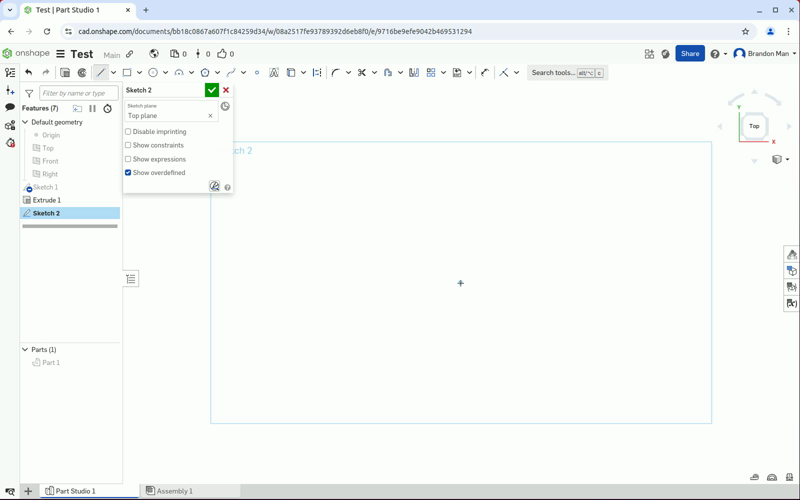
mouse_move(573, 282)
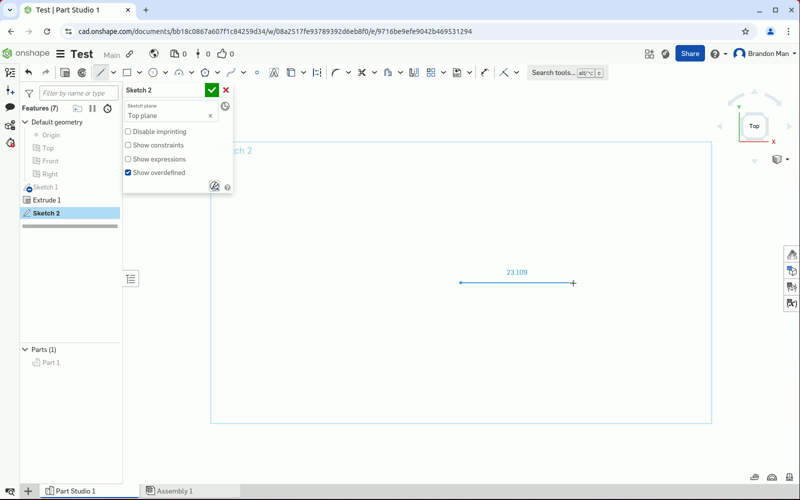
click(573, 282)
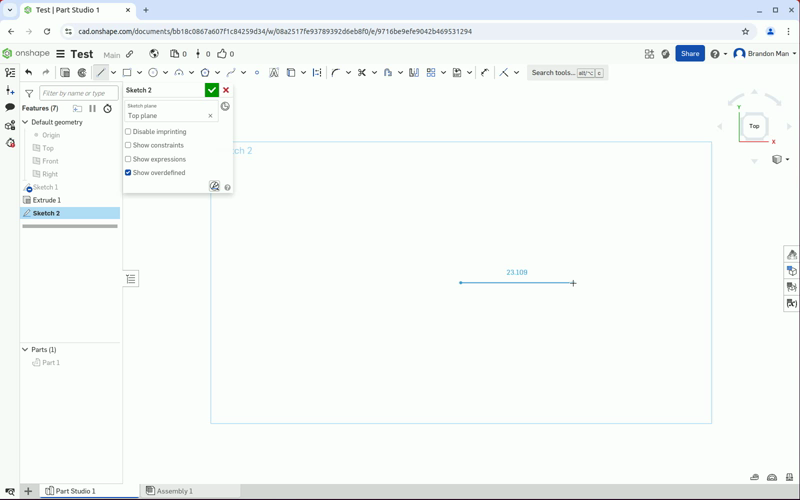
key_up(shift)
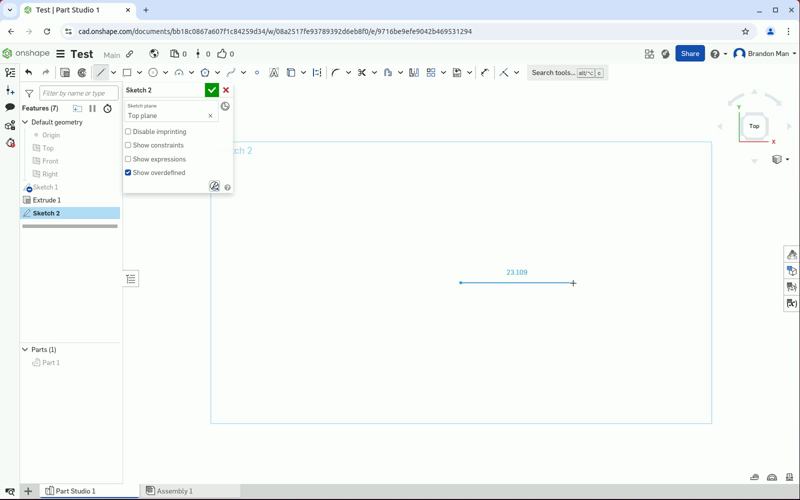
key_down(shift)
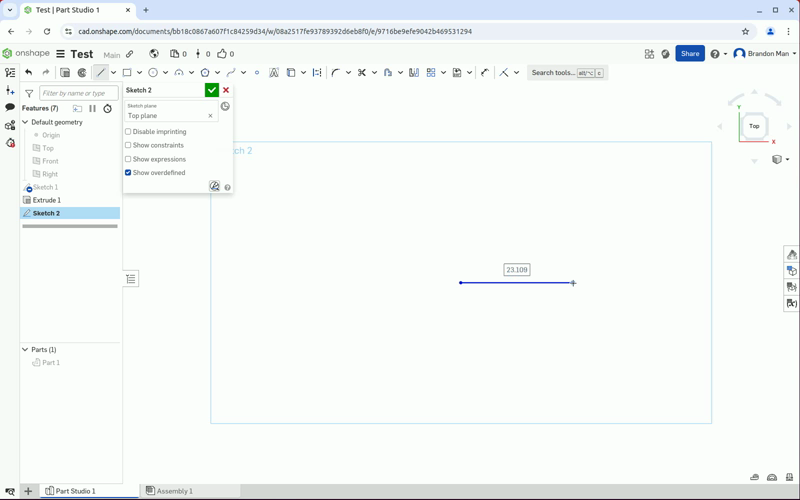
mouse_move(589, 282)
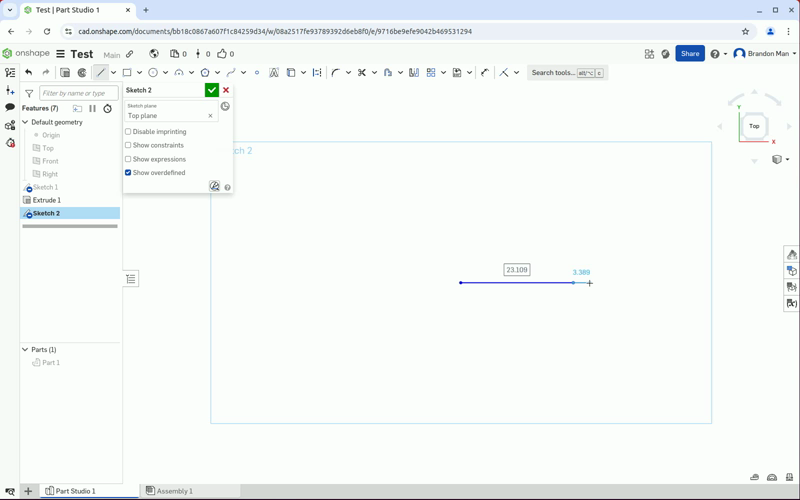
mouse_move(573, 260)
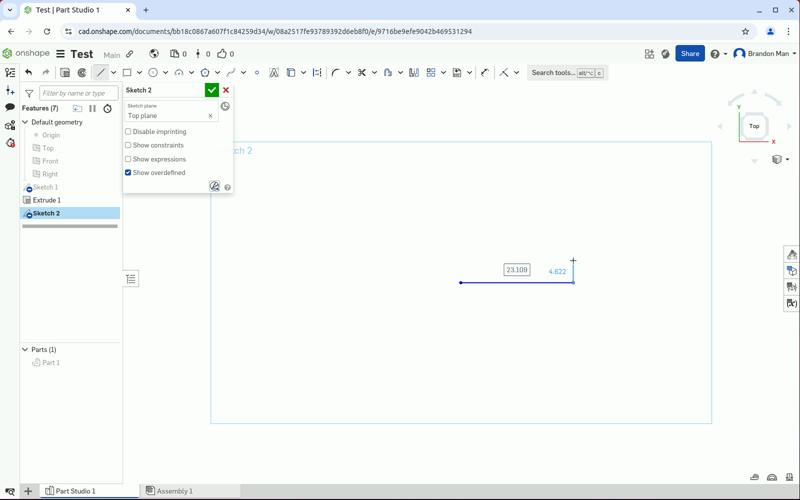
click(573, 260)
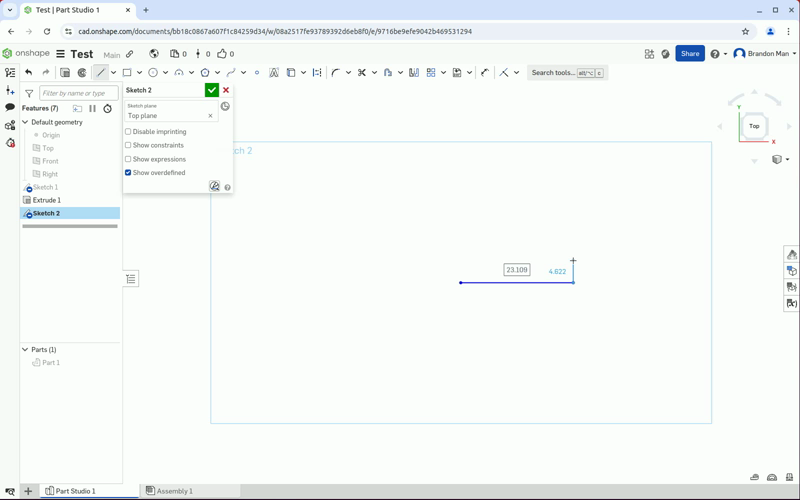
key_up(shift)
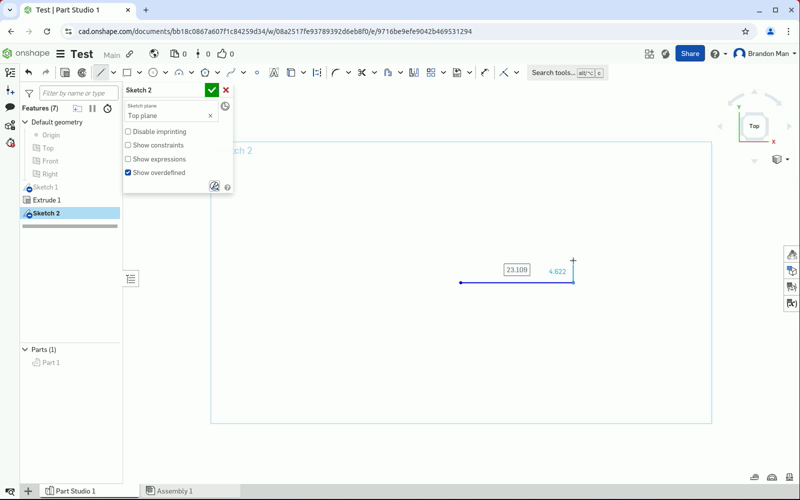
key(esc)
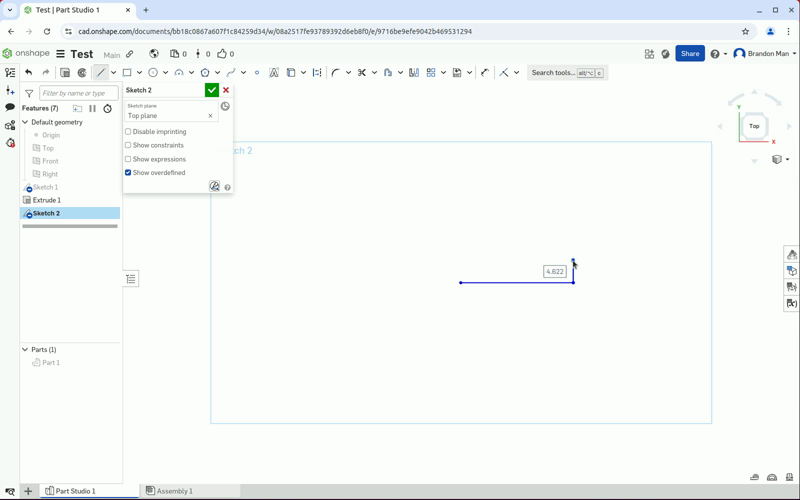
key(a)
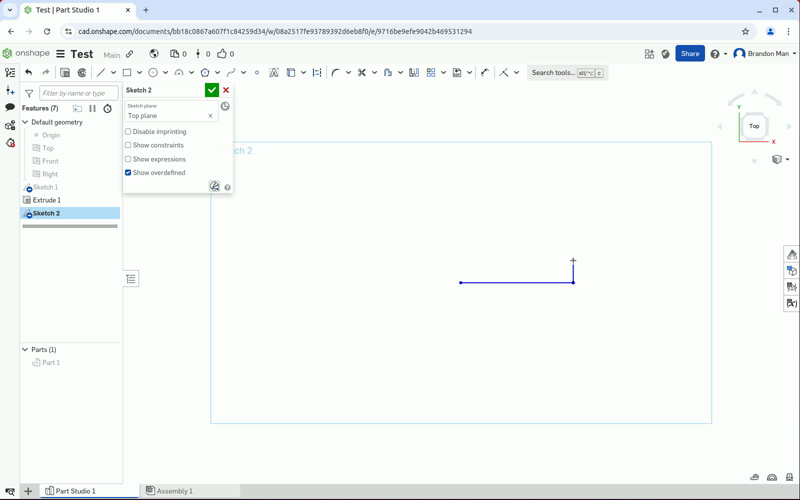
mouse_move(573, 260)
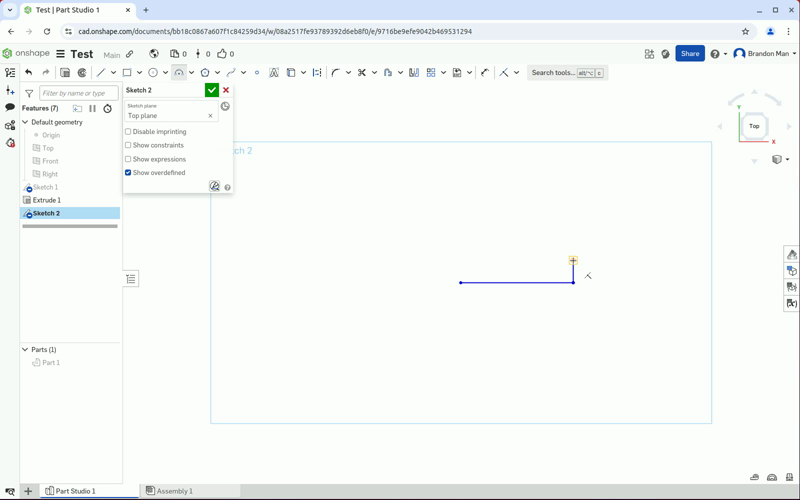
click(573, 260)
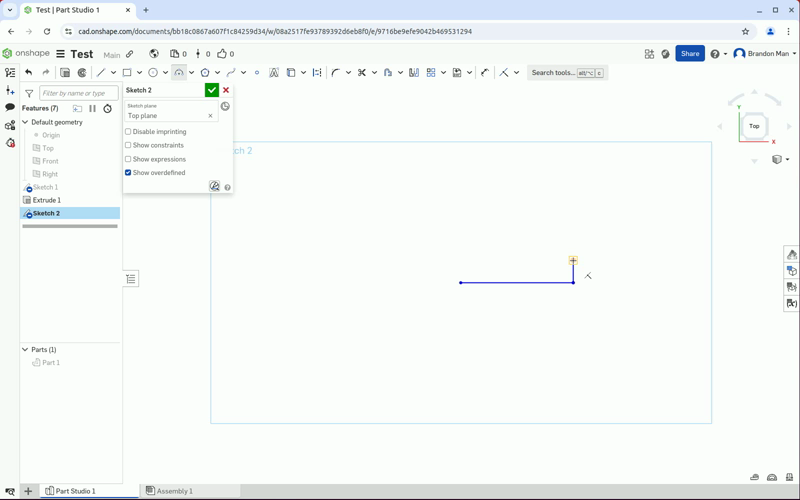
key_down(shift)
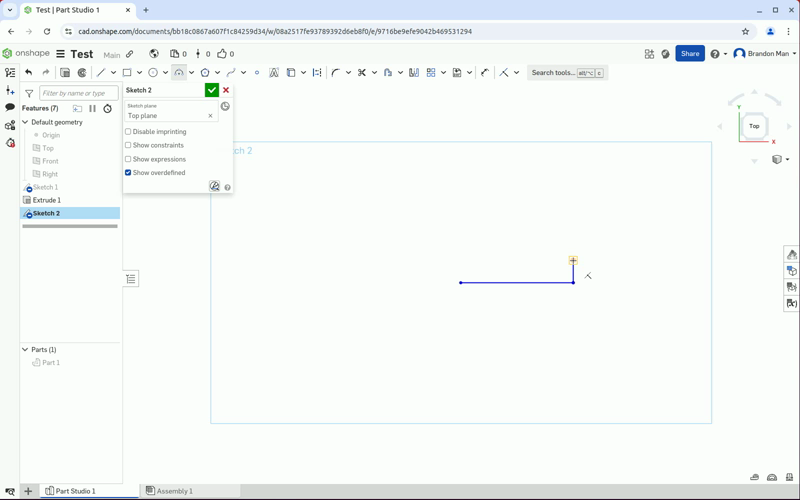
mouse_move(559, 241)
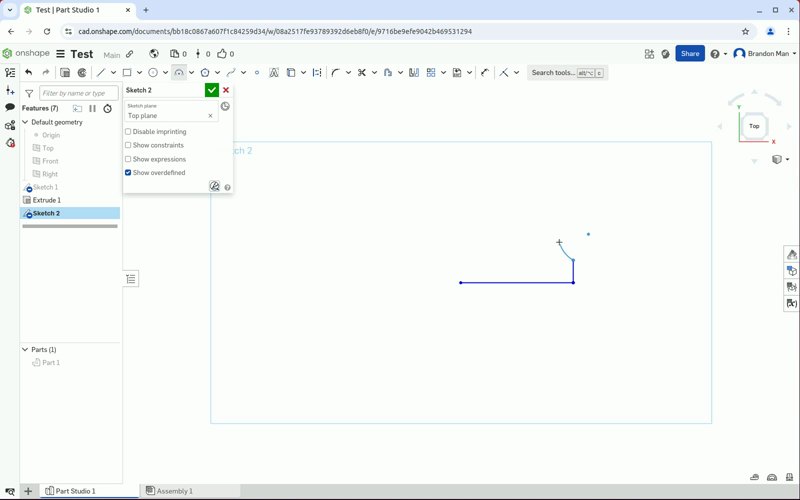
click(559, 241)
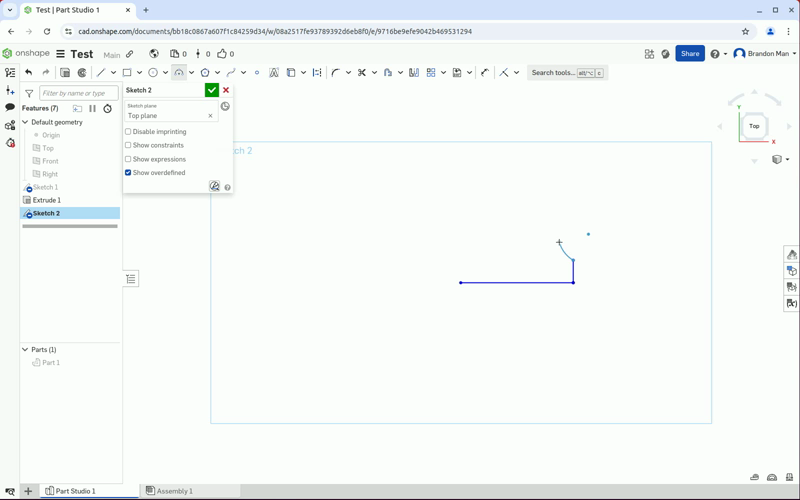
mouse_move(569, 248)
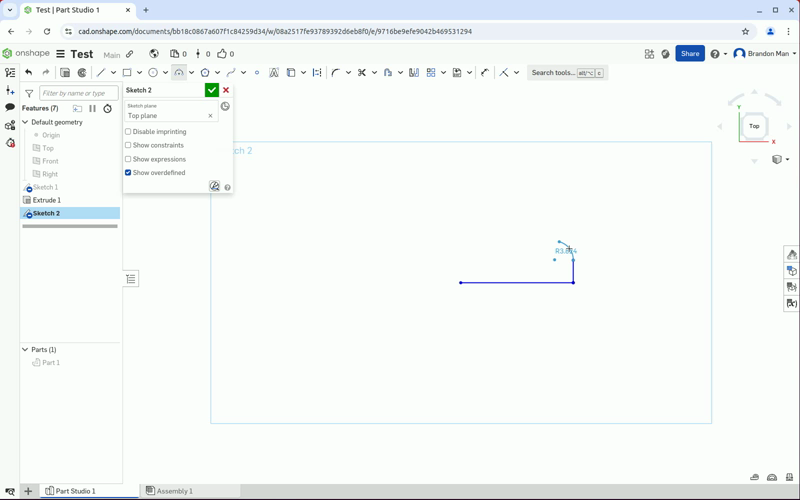
click(569, 248)
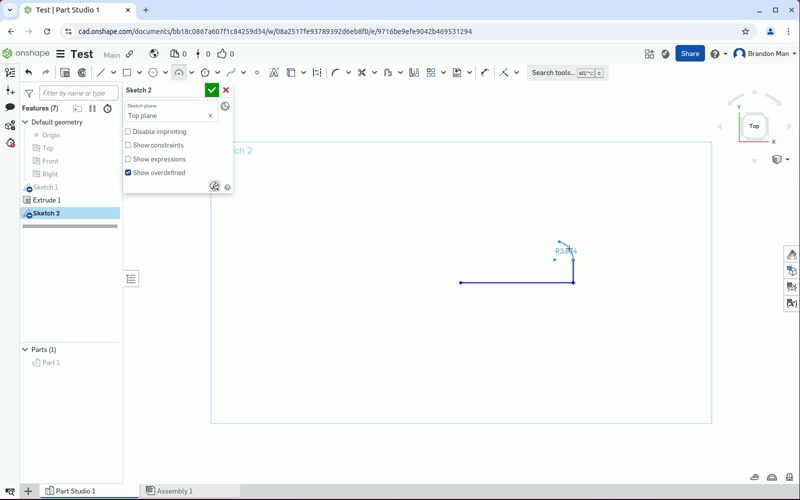
key_up(shift)
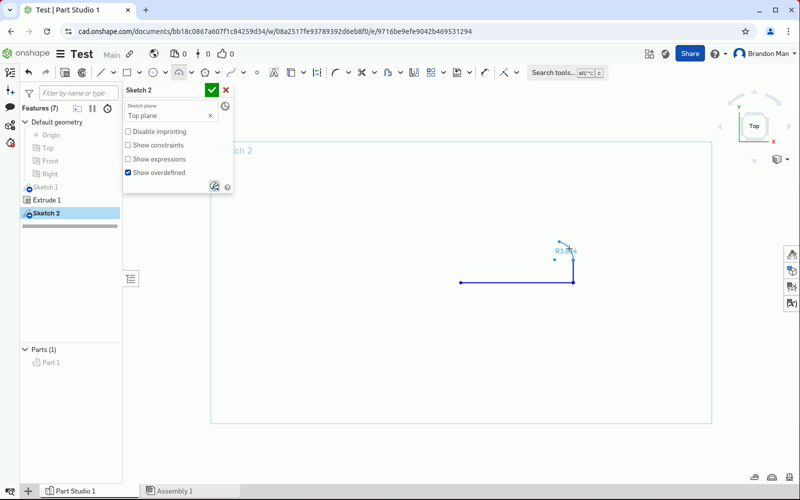
key(esc)
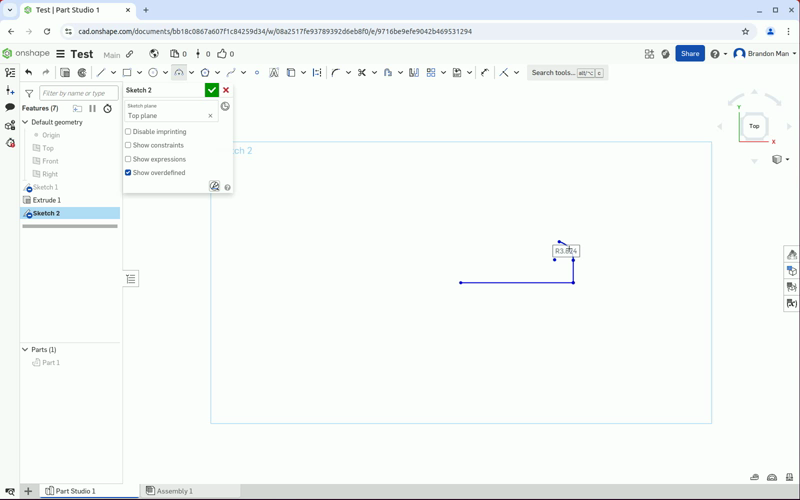
key(l)
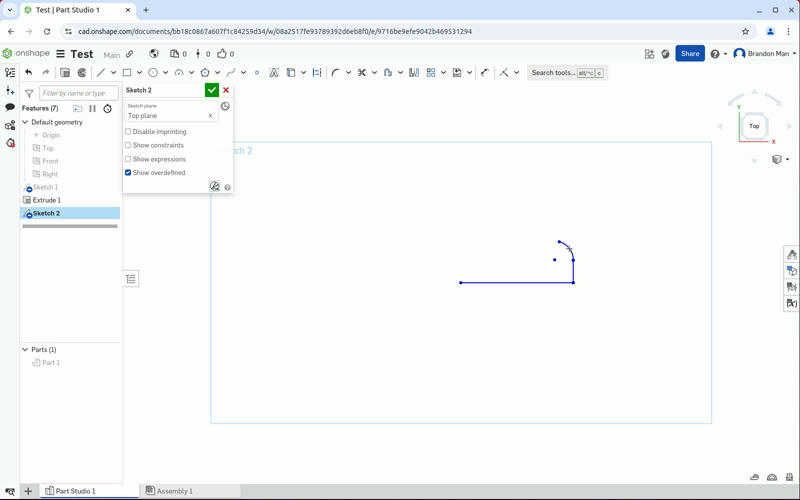
mouse_move(559, 241)
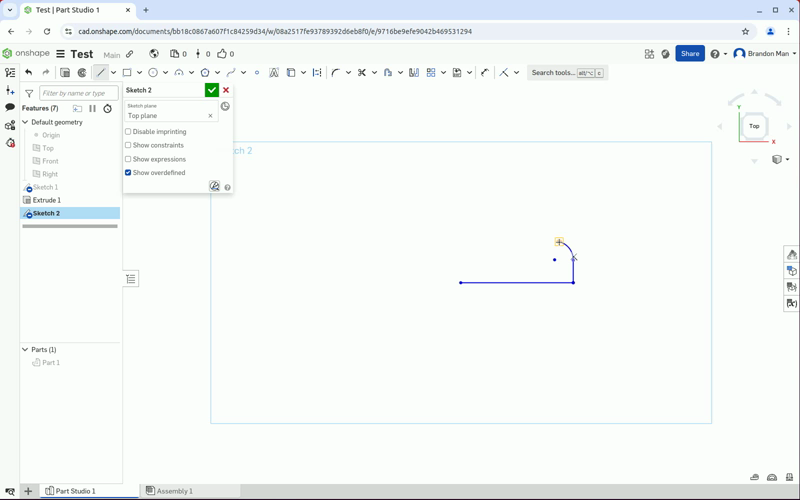
click(559, 241)
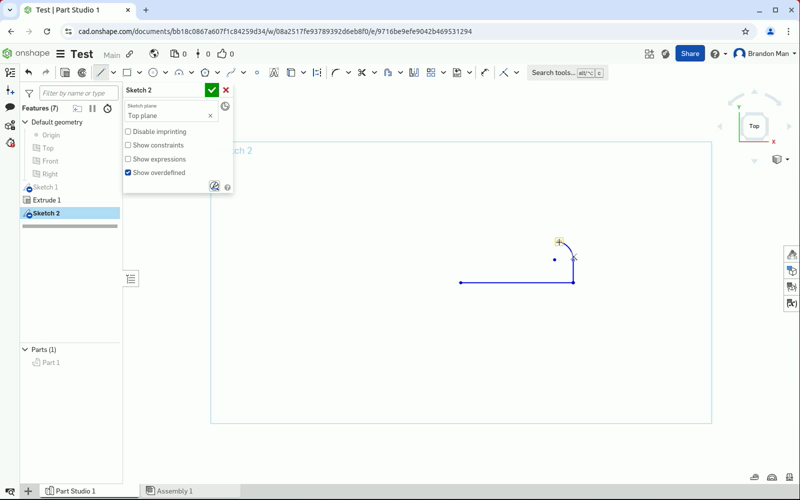
key_down(shift)
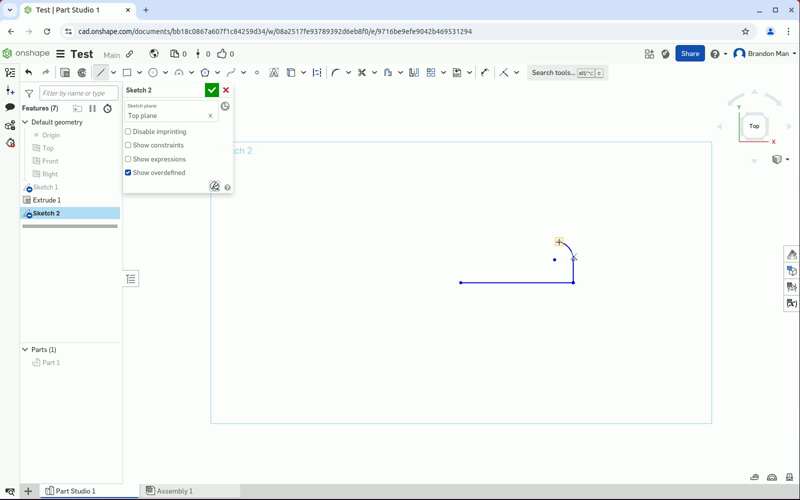
mouse_move(460, 215)
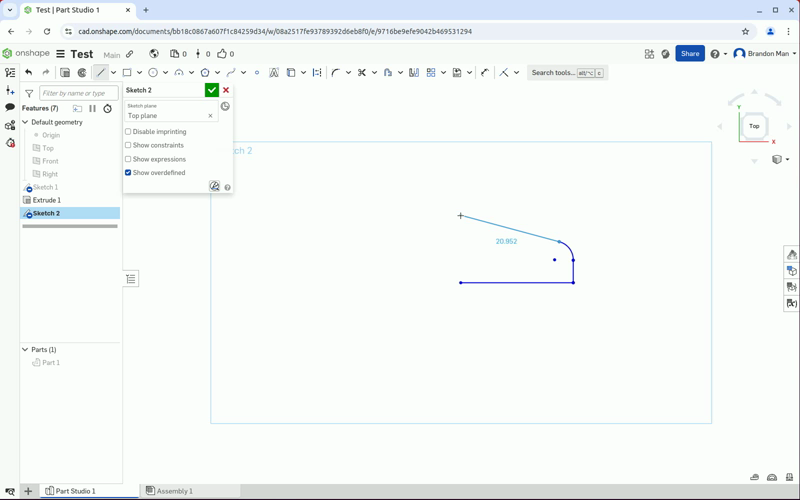
click(460, 215)
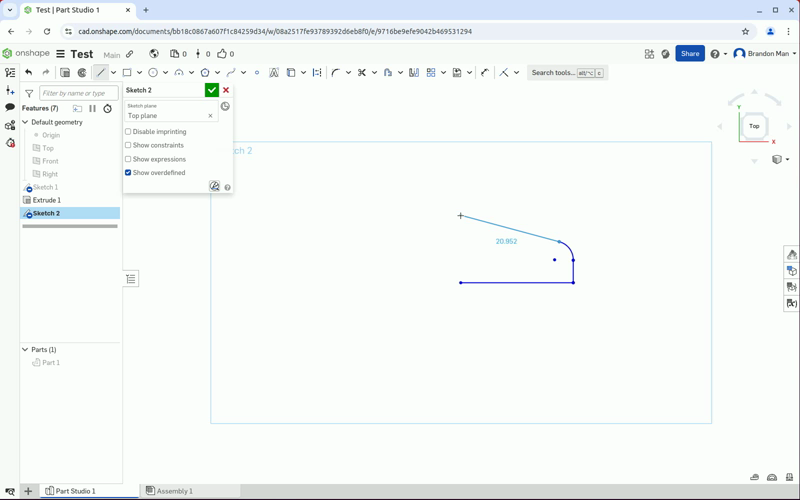
key_up(shift)
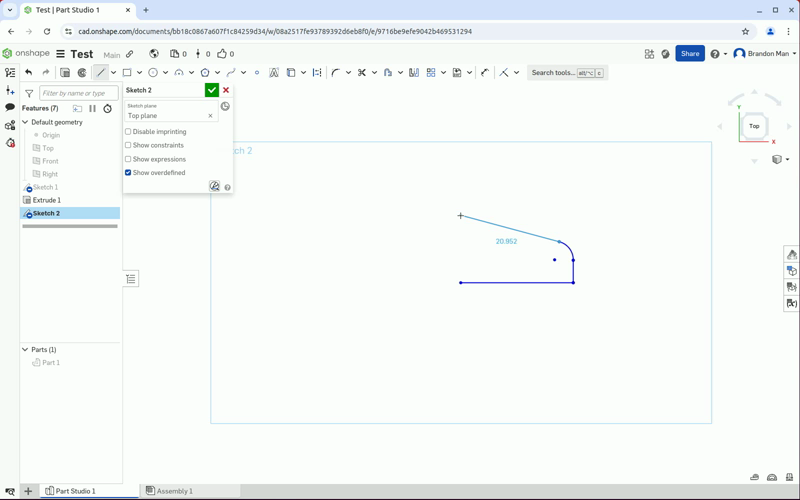
key_down(shift)
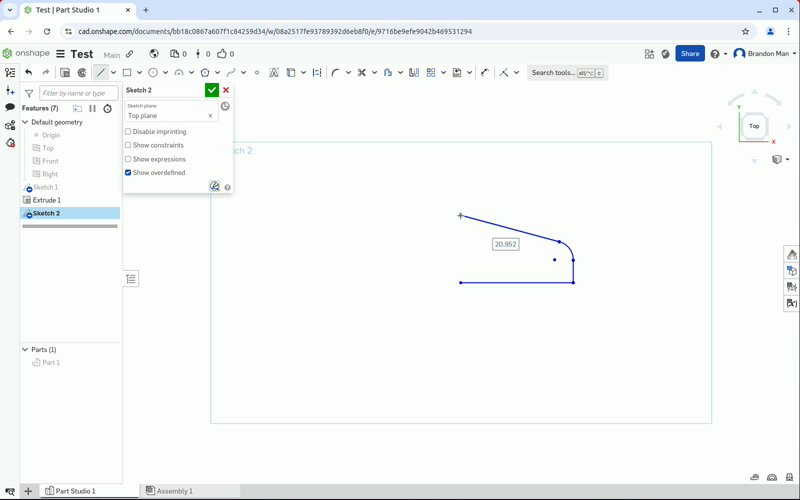
mouse_move(460, 282)
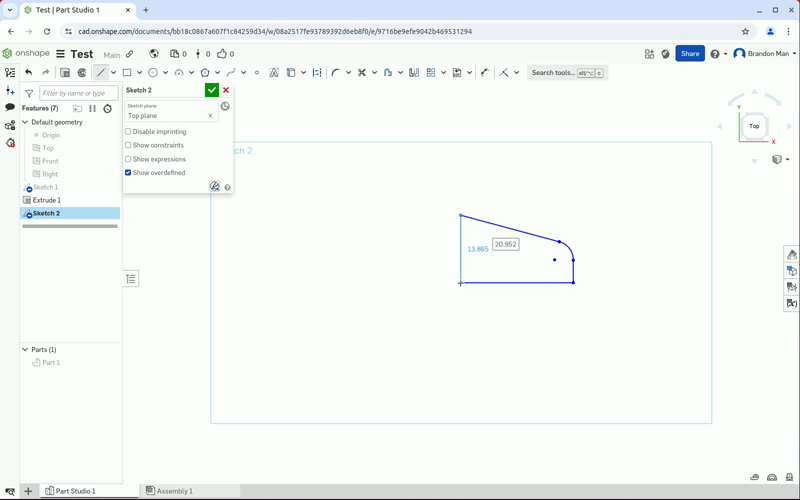
key_up(shift)
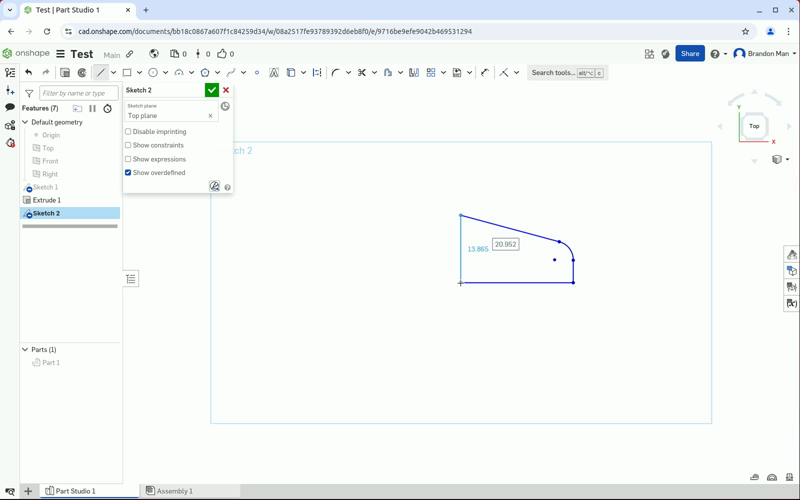
click(460, 282)
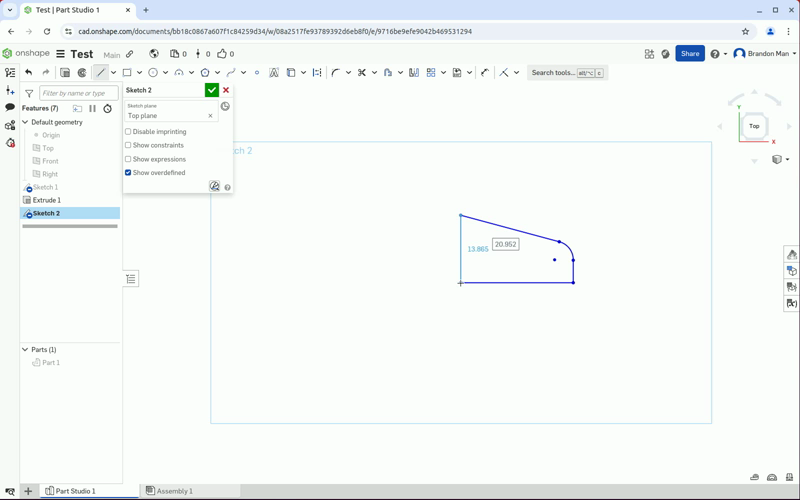
key(esc)
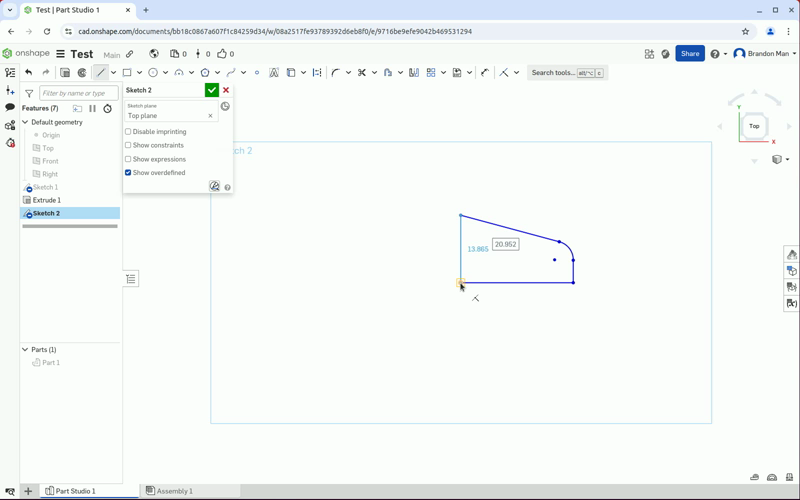
mouse_move(496, 259)
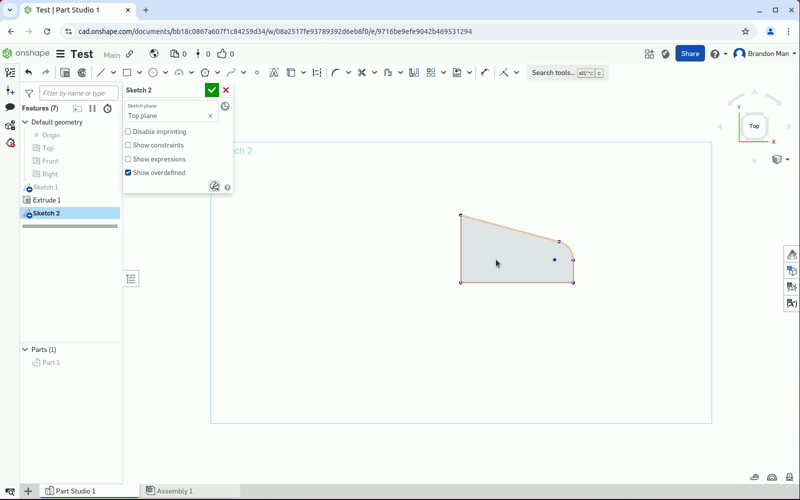
click(496, 259)
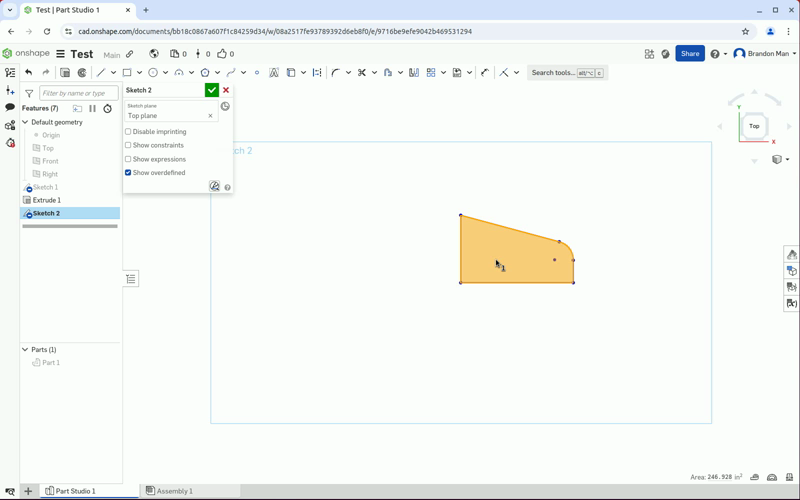
mouse_move(73, 352)
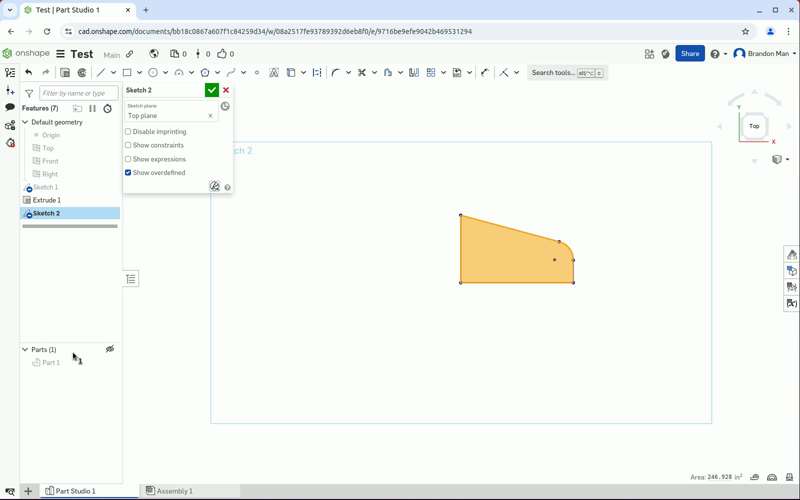
key(shift+y)
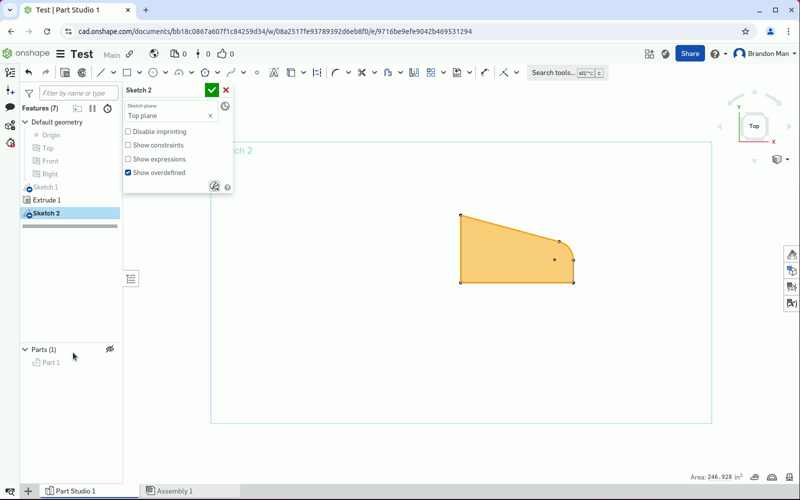
key(shift+e)
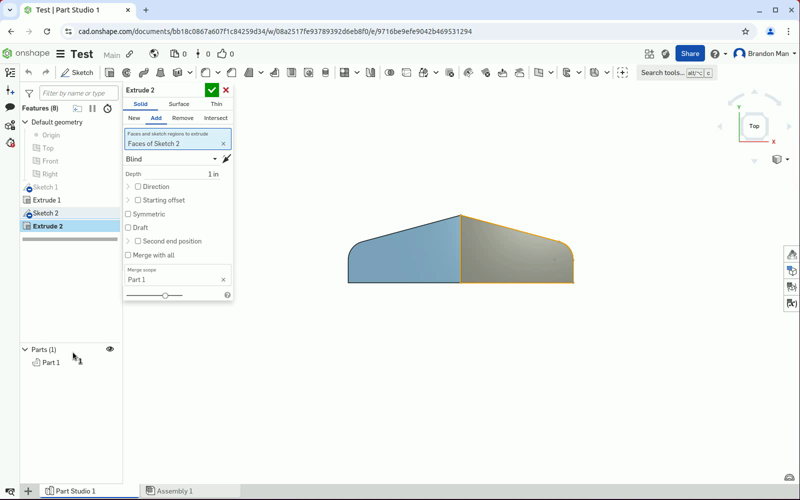
mouse_move(143, 106)
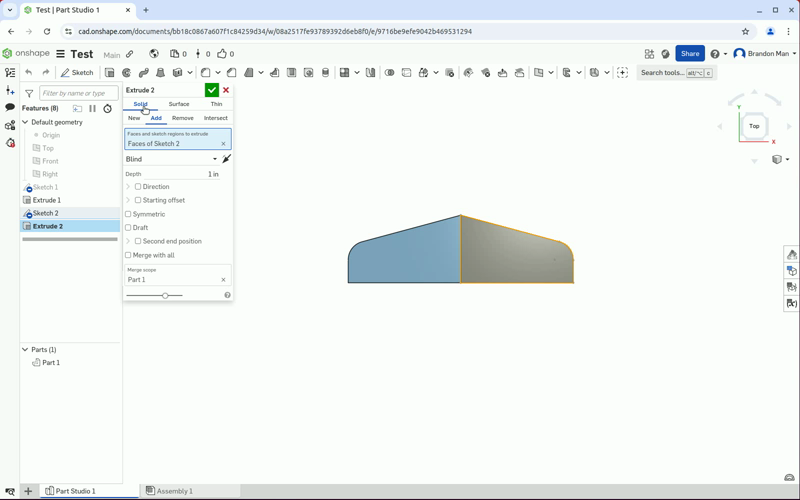
click(143, 106)
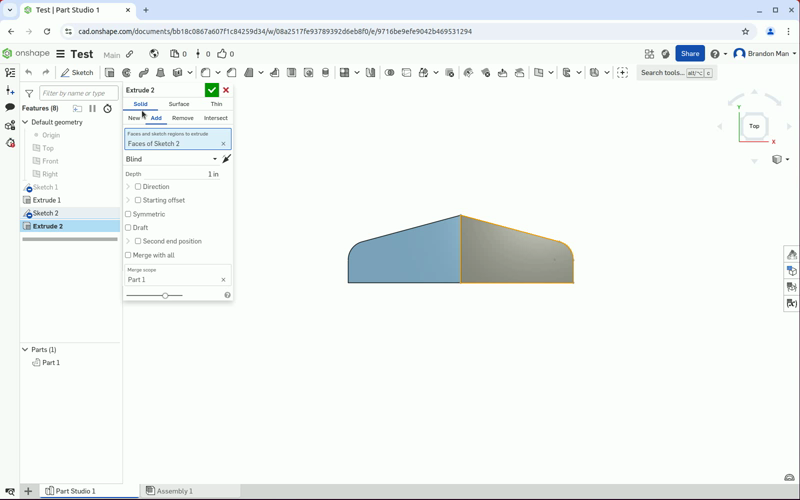
mouse_move(137, 120)
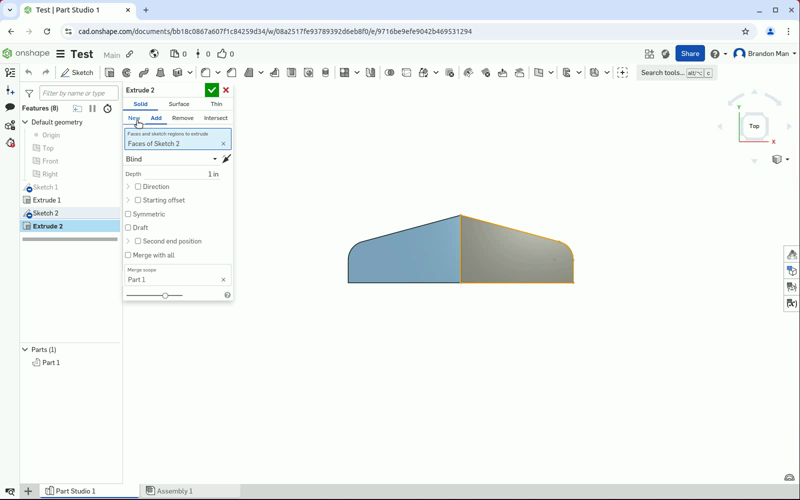
click(137, 120)
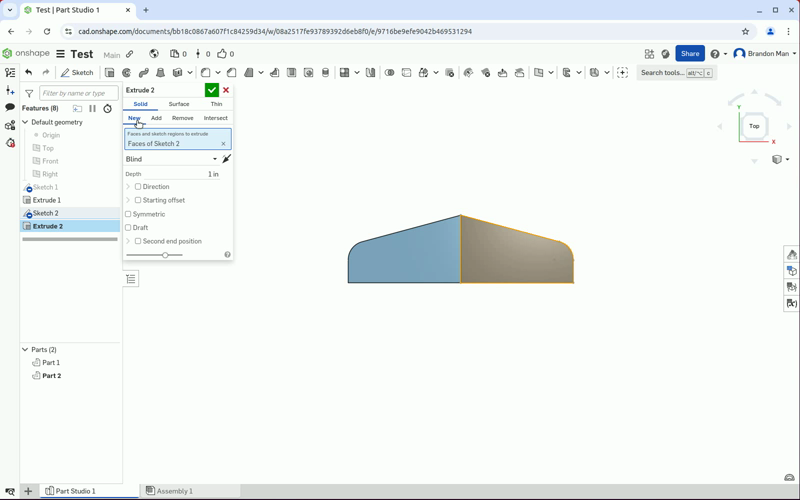
key(tab, 4)
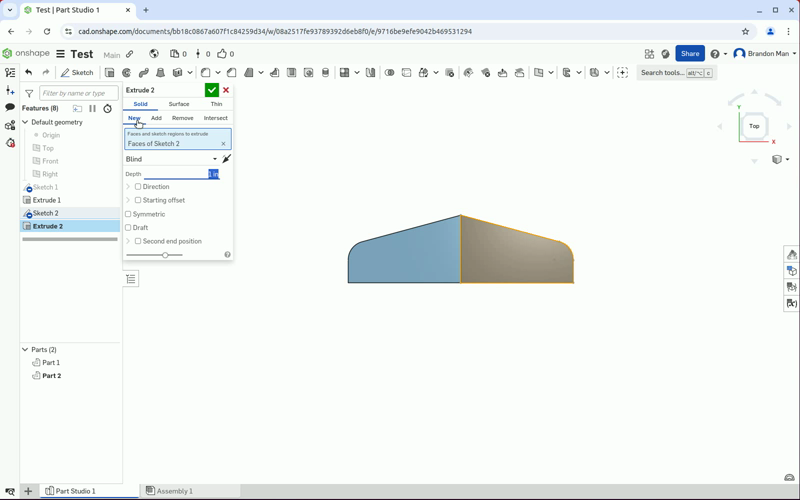
text(2.407)
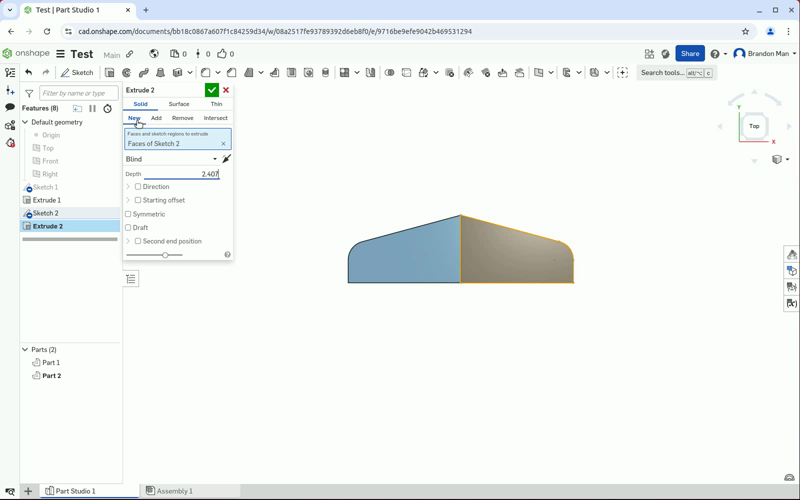
key(enter)
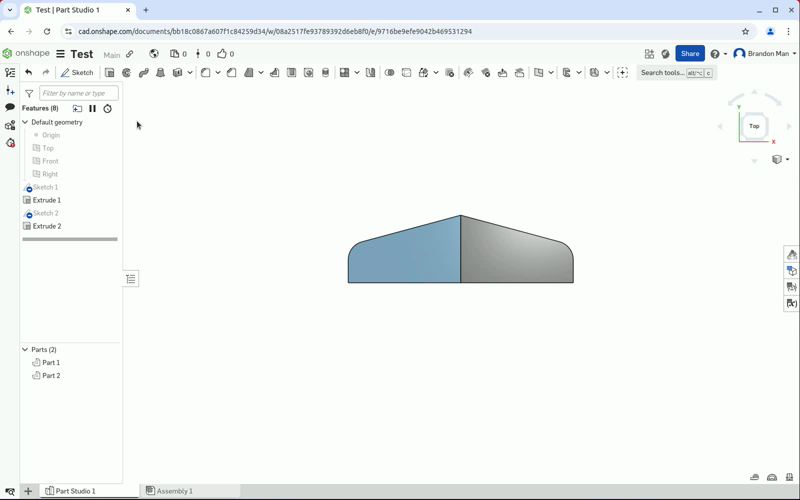
key(shift+h)
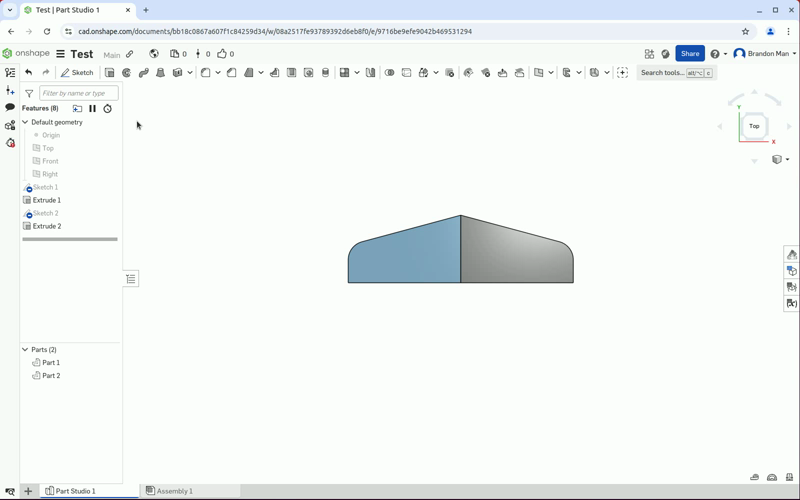
key(shift+h)
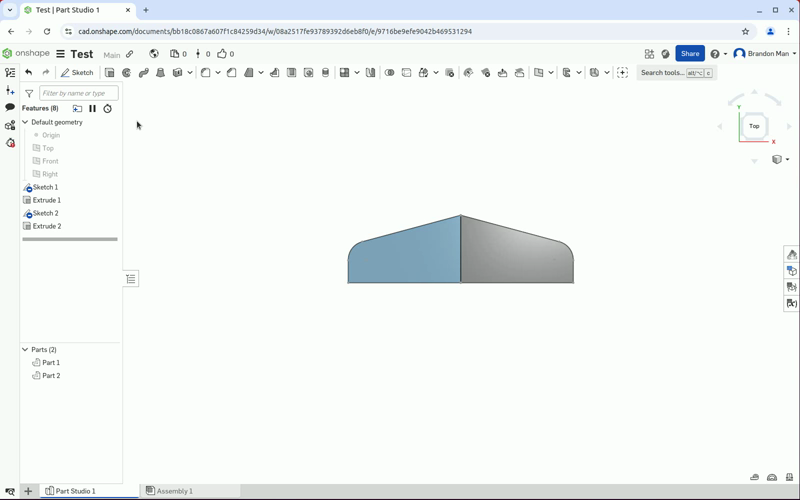
key(shift+7)
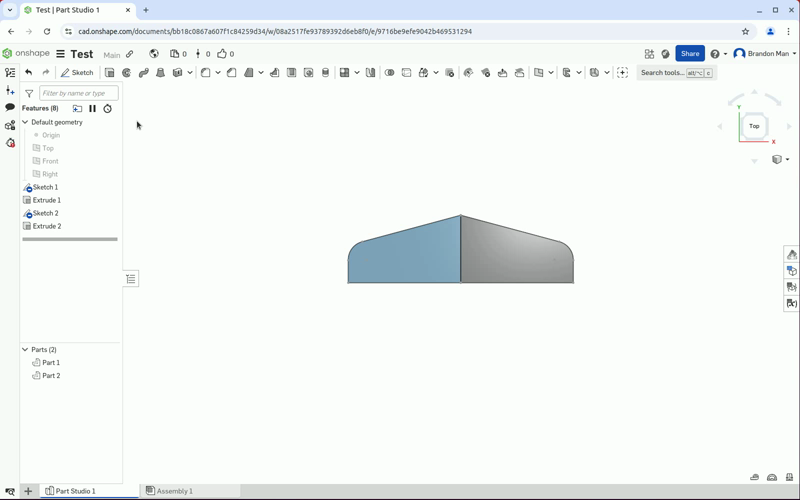
key(up, 3)
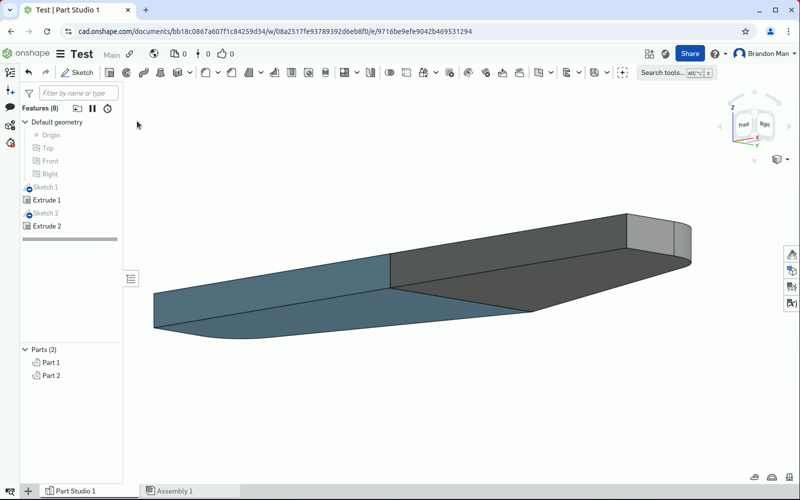
key(left, 3)
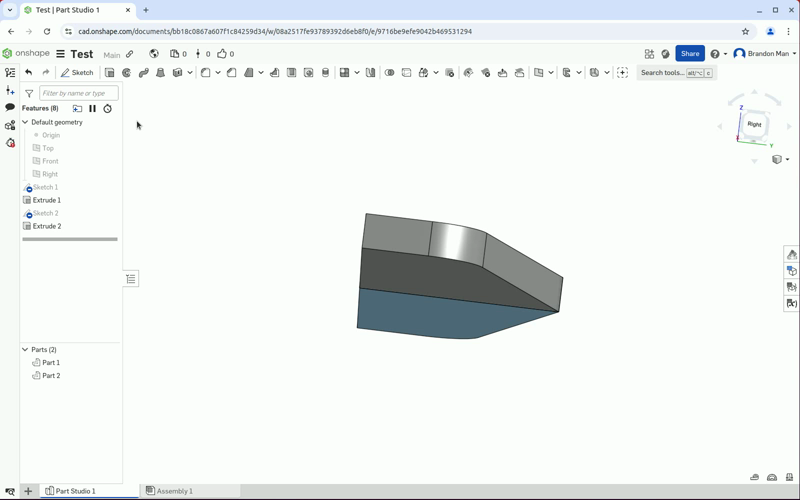
key(right, 3)
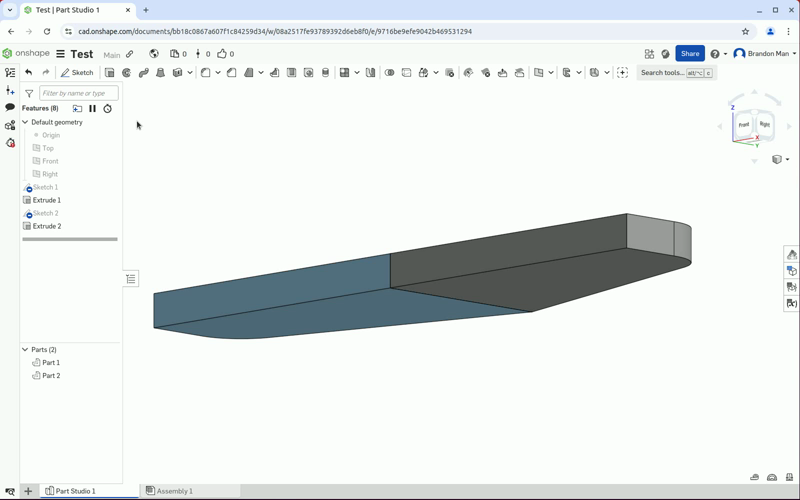
key(down, 3)
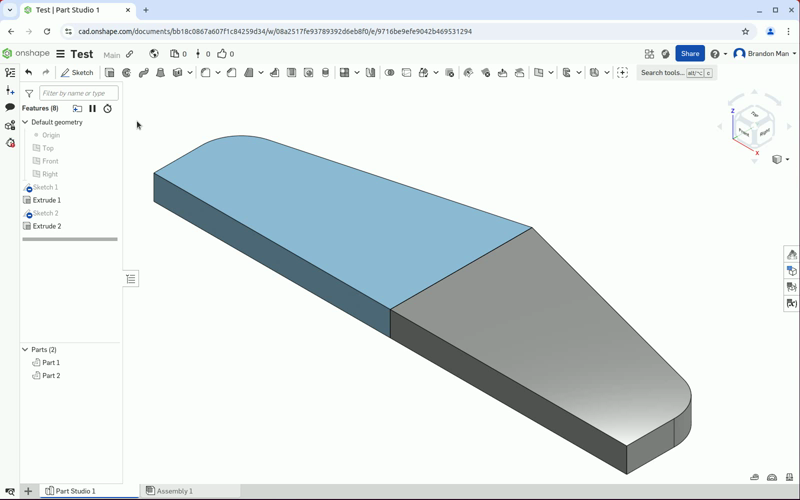
mouse_move(73, 189)
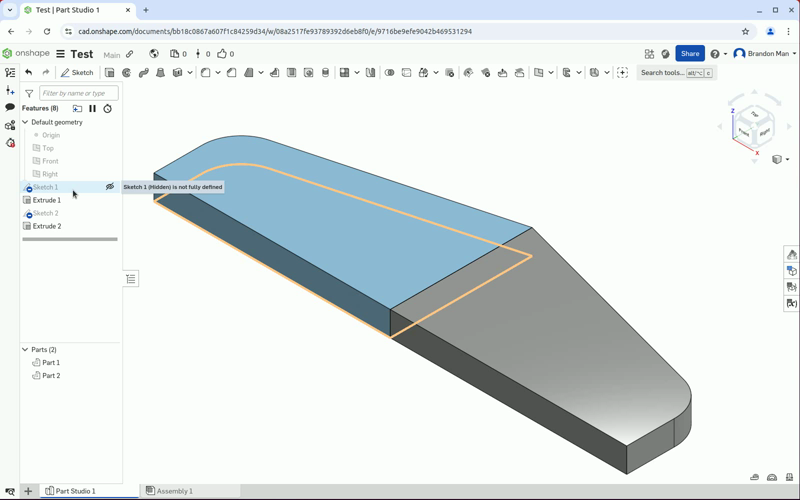
click(73, 189)